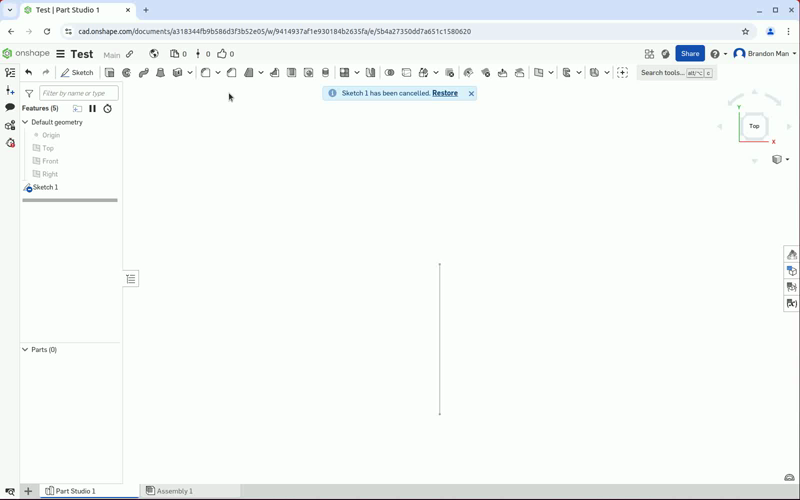
key(shift+h)
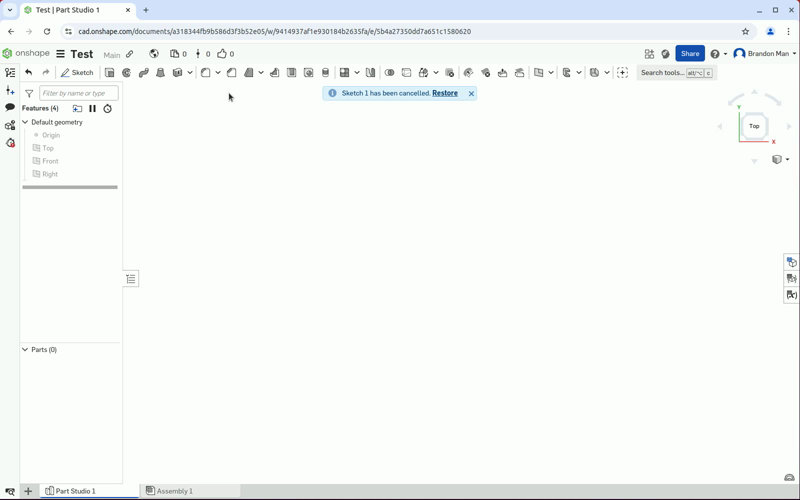
mouse_move(73, 352)
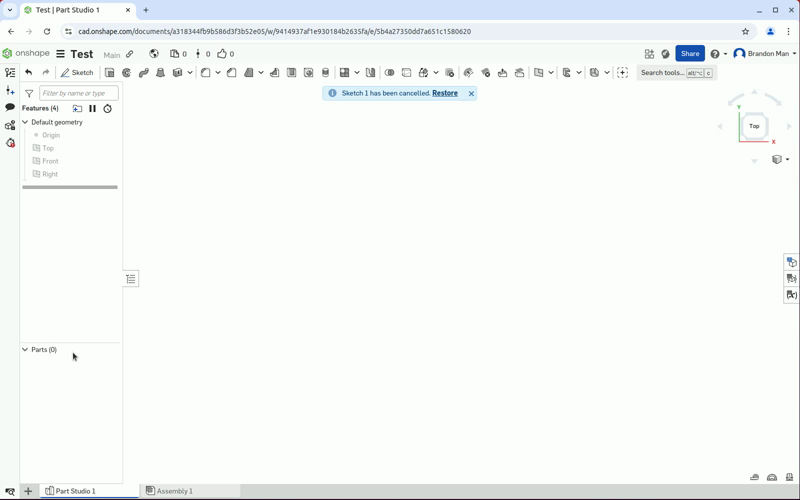
key(y)
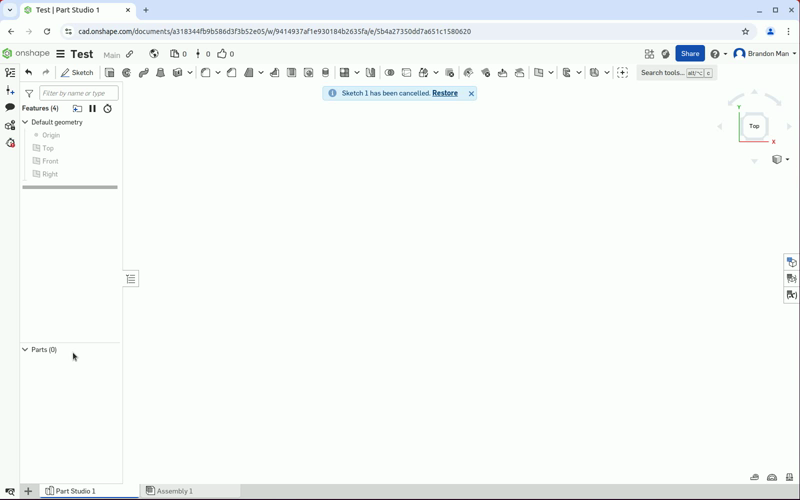
key(shift+p)
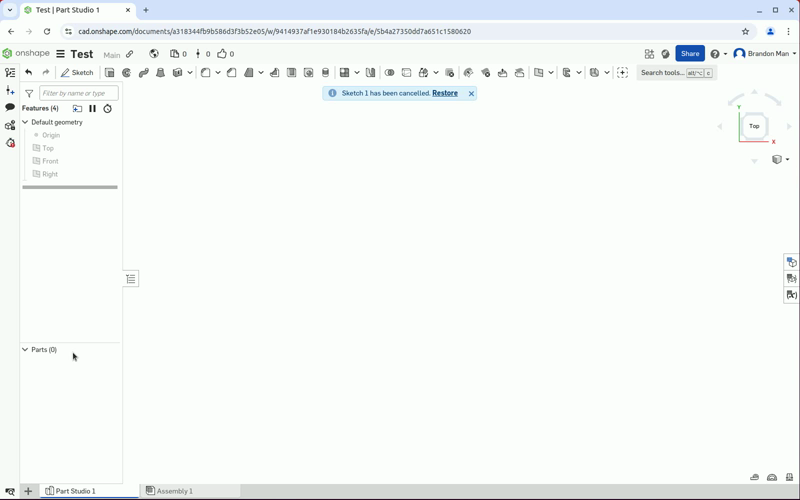
key(space)
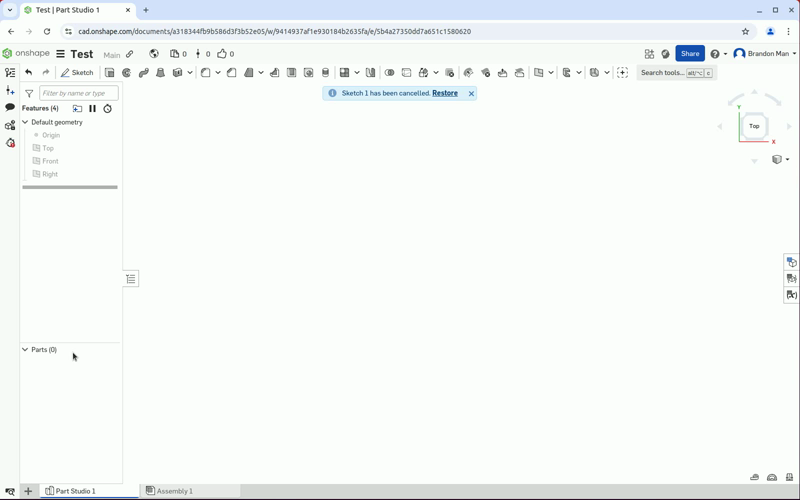
key_down(shift)
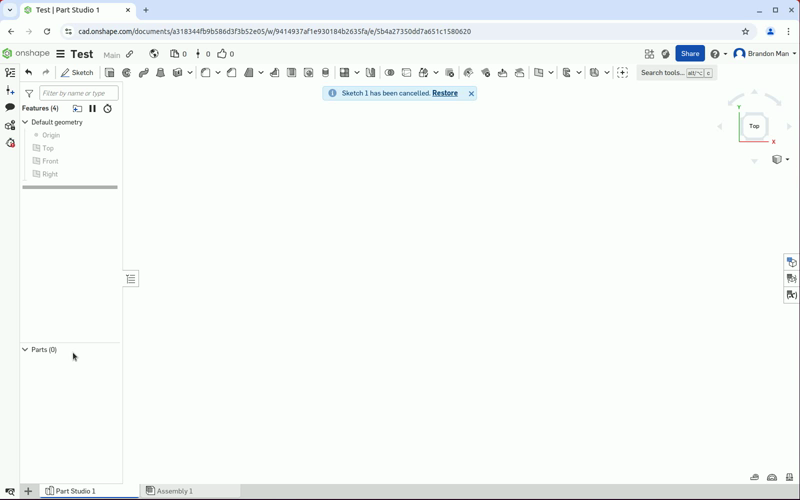
key(up)
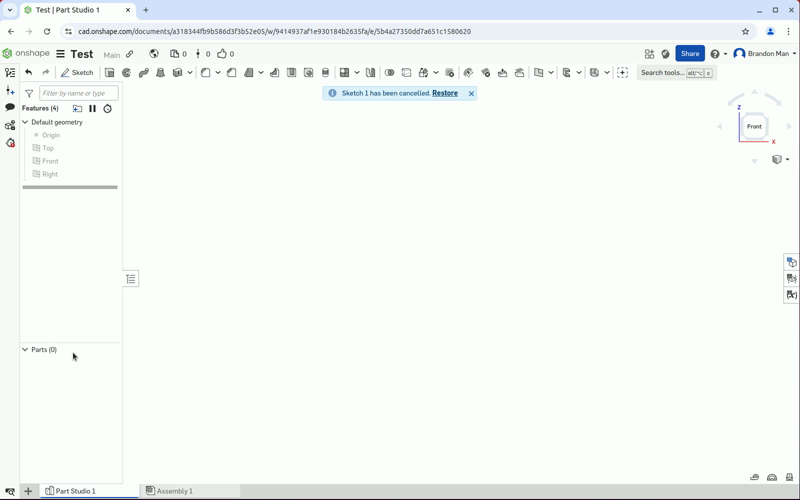
key_up(shift)
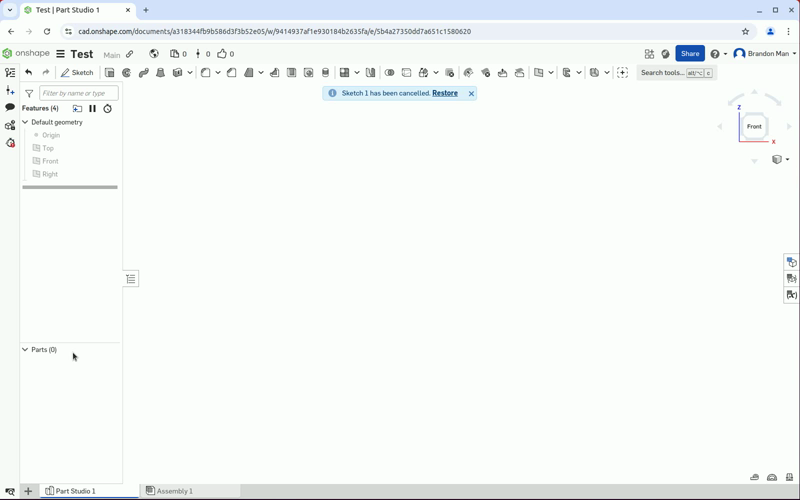
key(space)
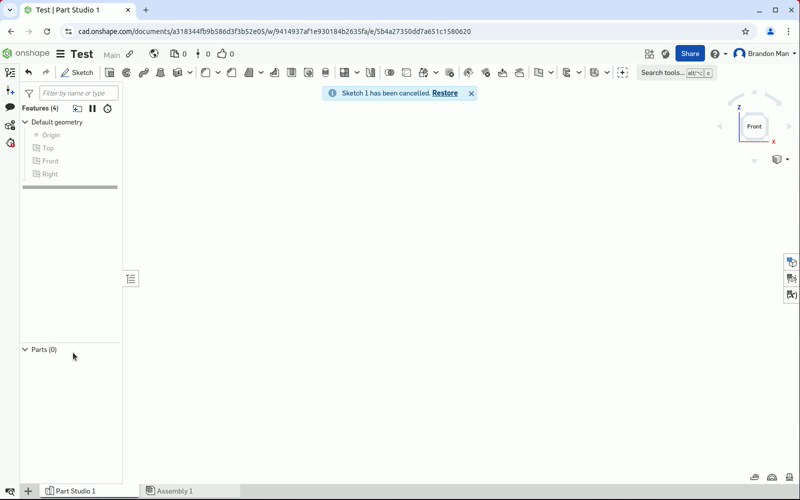
key_down(shift)
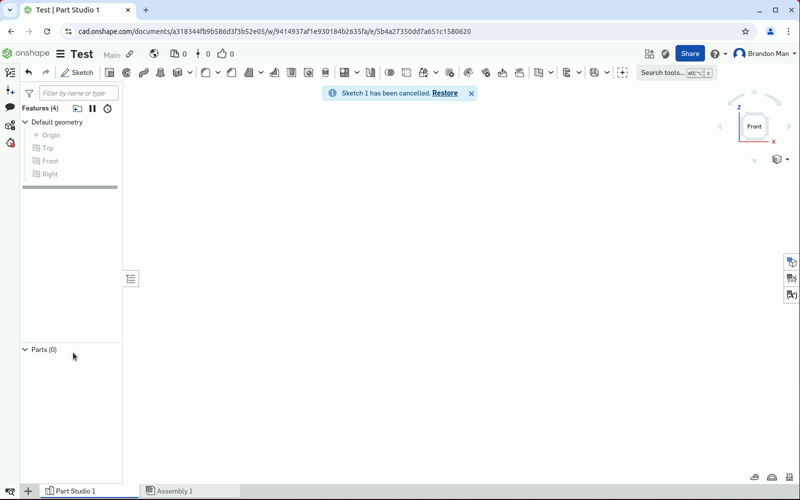
key(left)
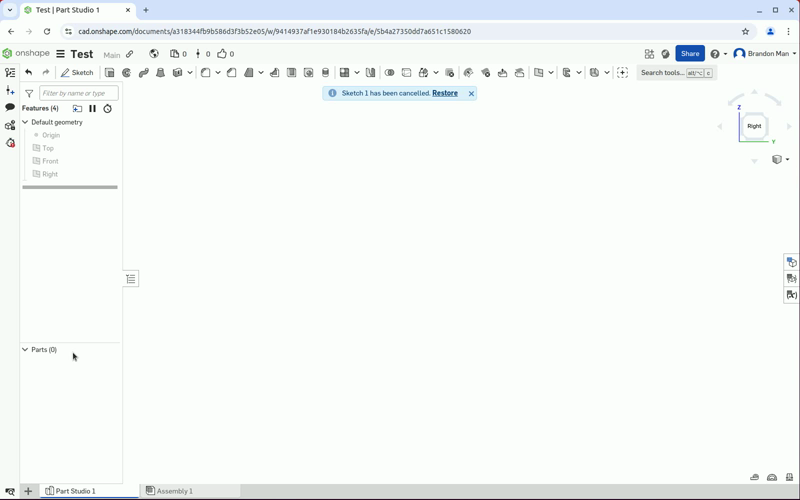
key_up(shift)
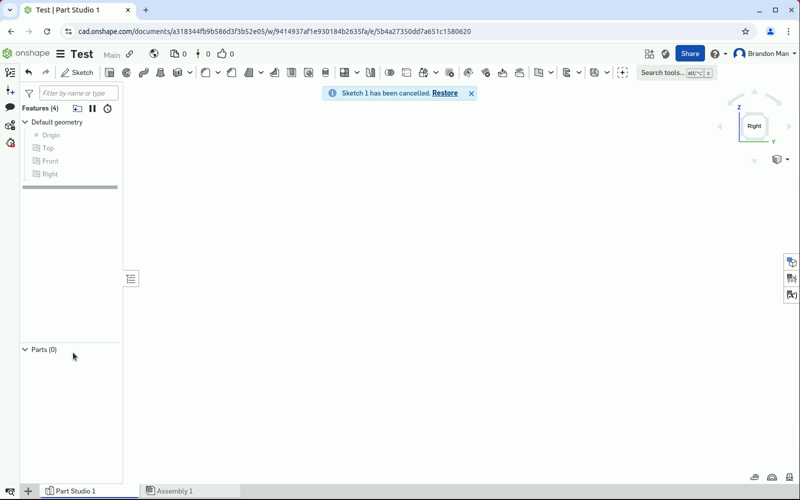
mouse_move(73, 352)
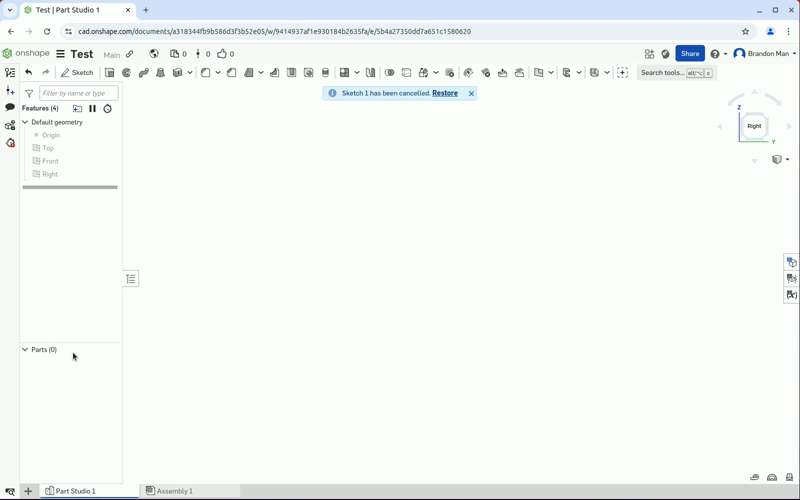
key(shift+y)
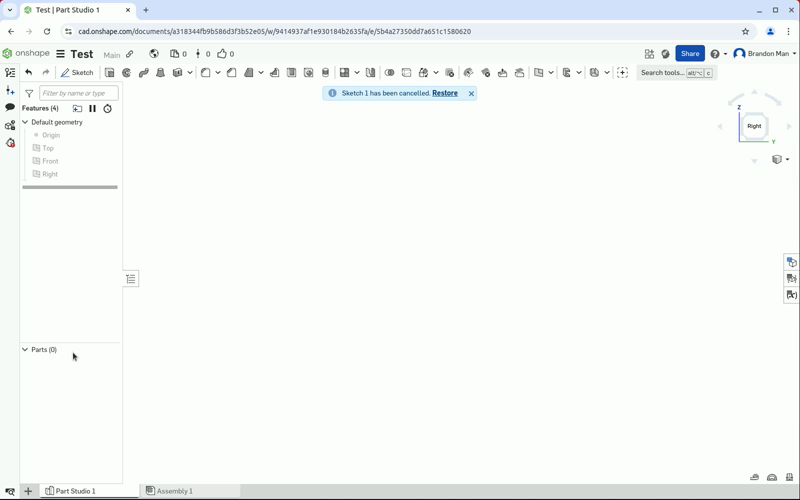
key(shift+s)
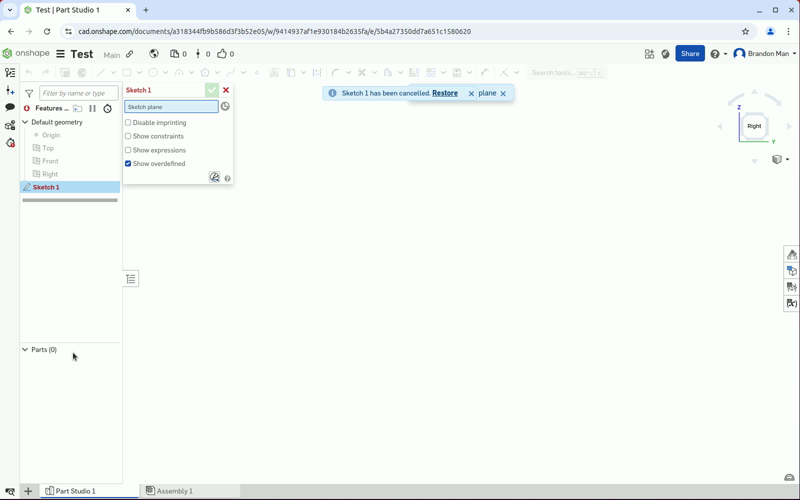
mouse_move(73, 176)
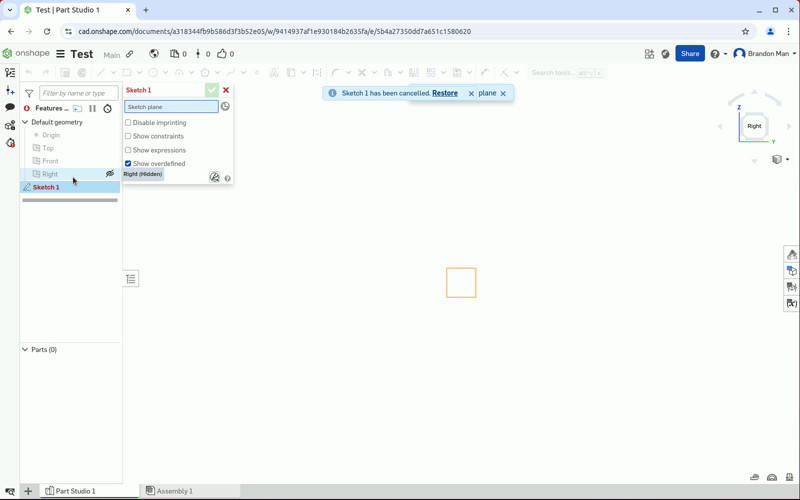
click(73, 176)
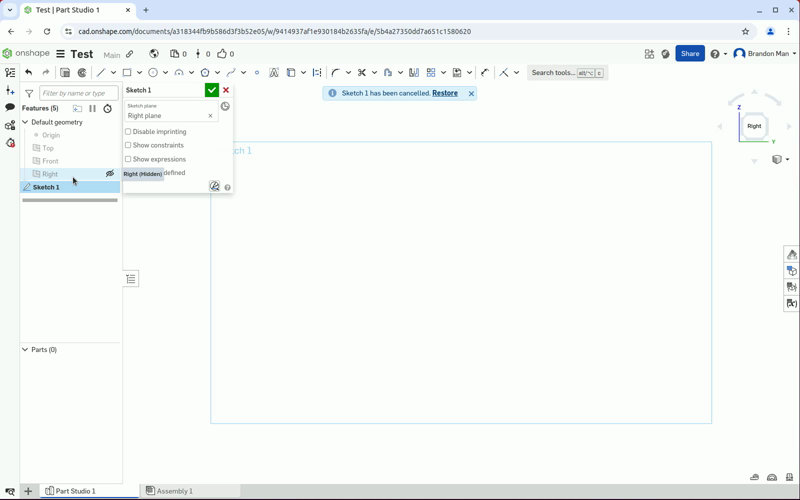
mouse_move(73, 352)
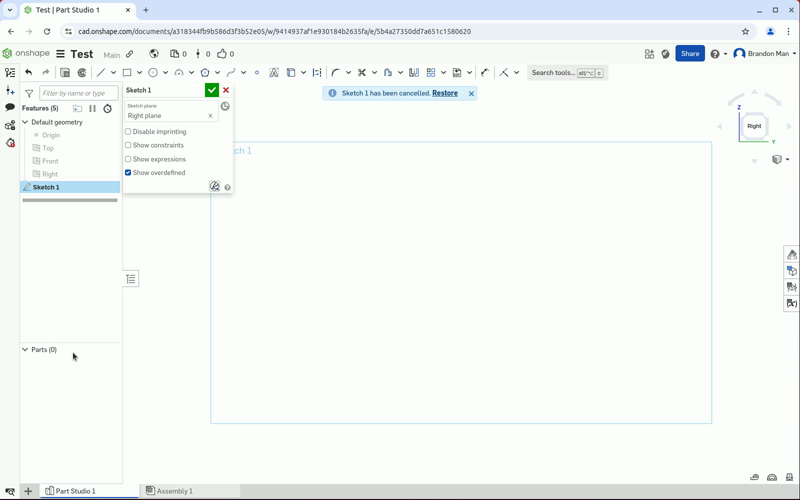
key(y)
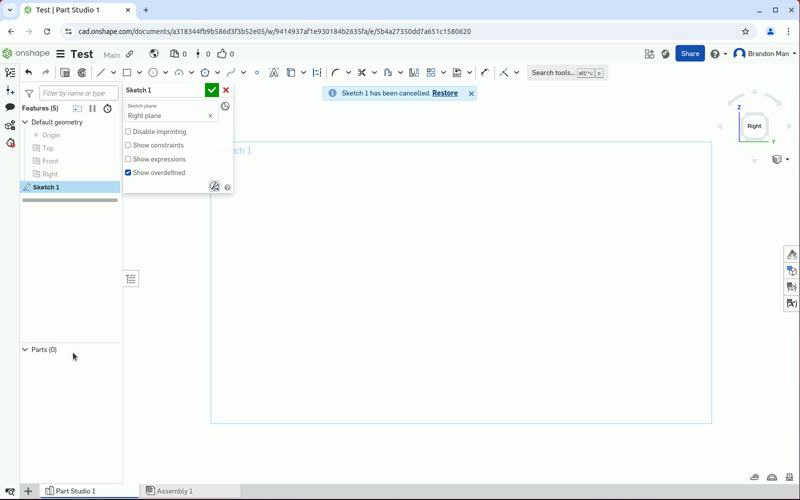
key(l)
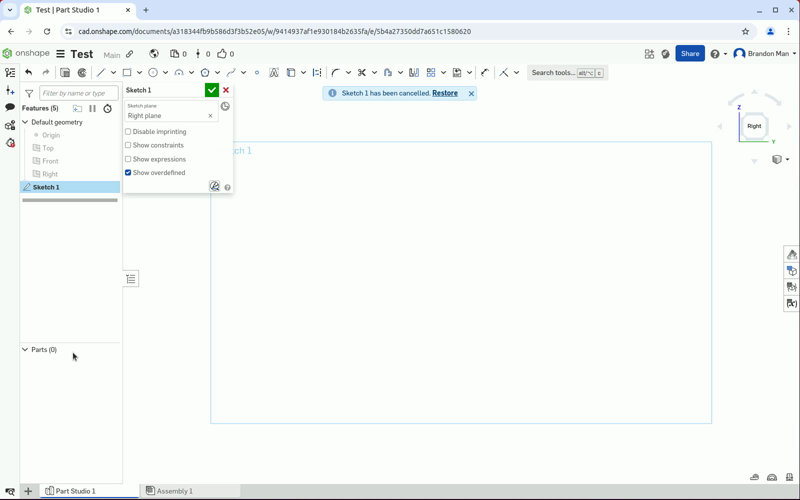
key_down(shift)
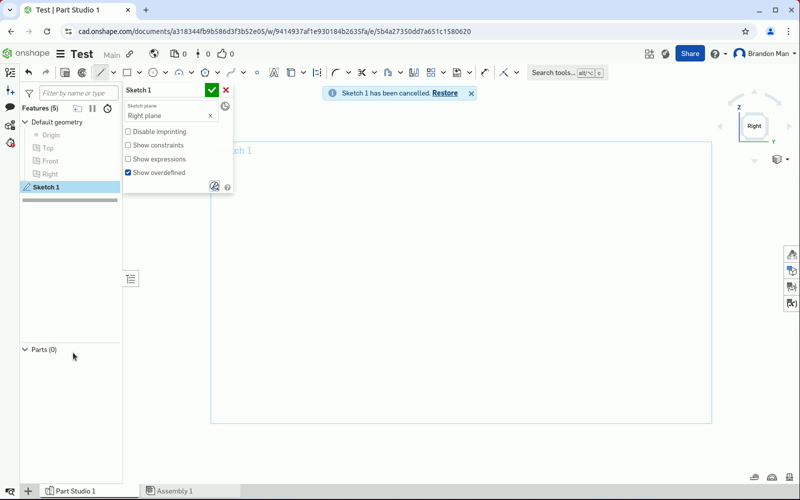
mouse_move(460, 282)
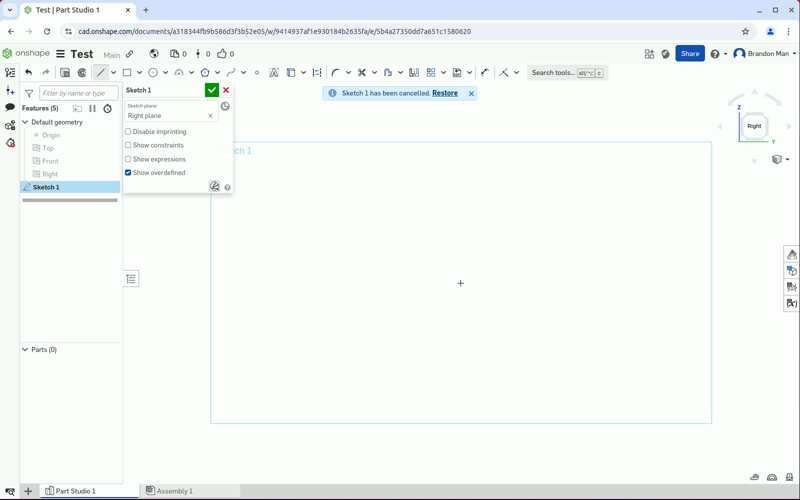
click(460, 282)
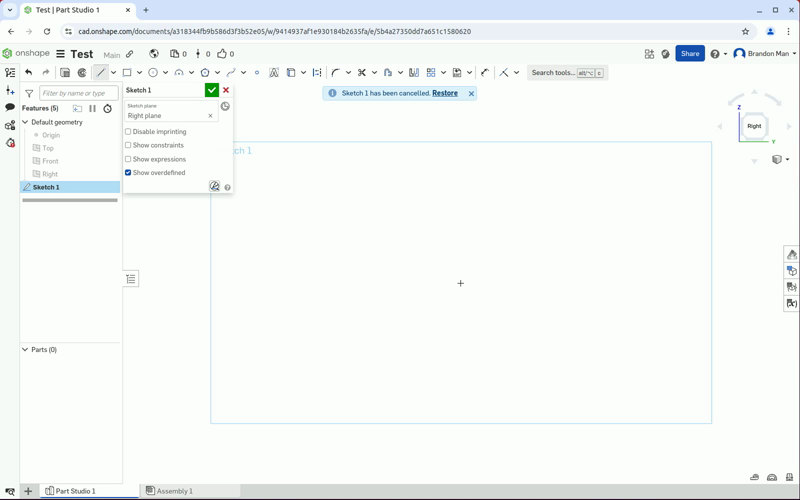
key_up(shift)
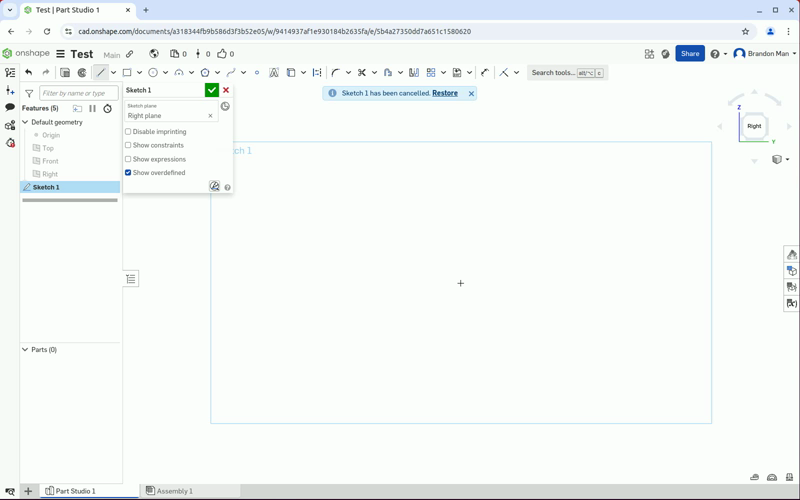
key_down(shift)
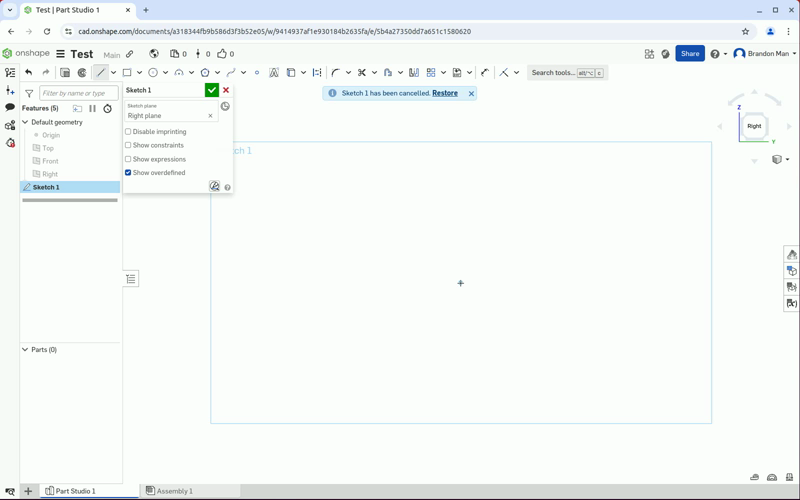
mouse_move(535, 282)
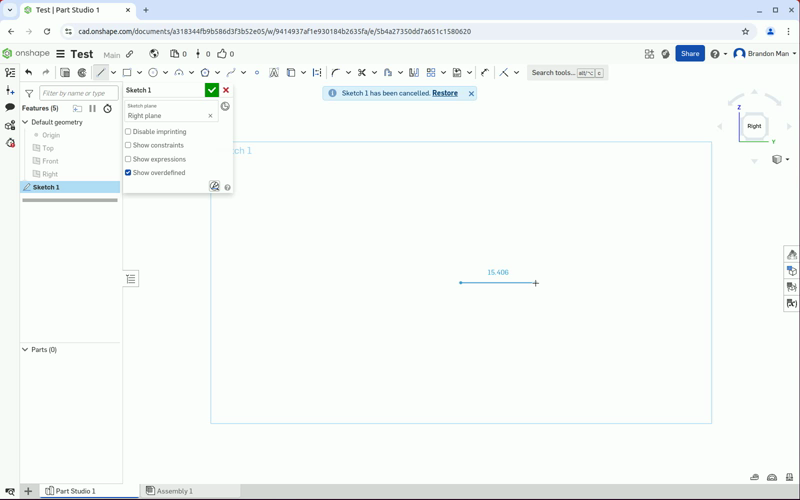
click(535, 282)
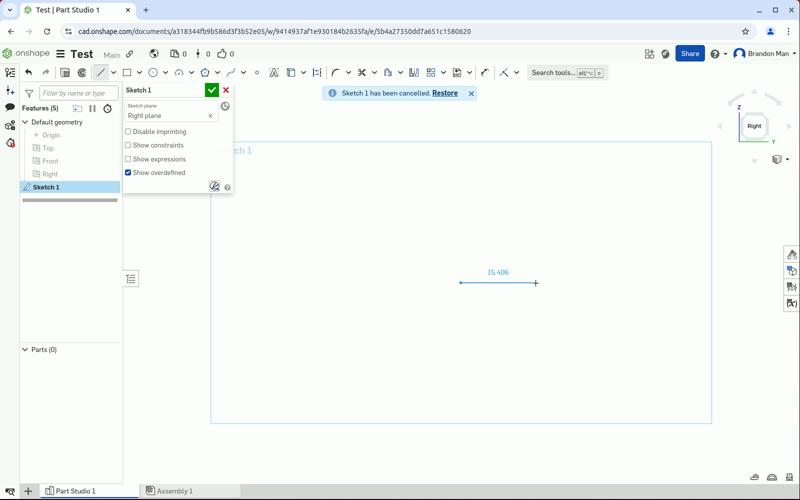
key_up(shift)
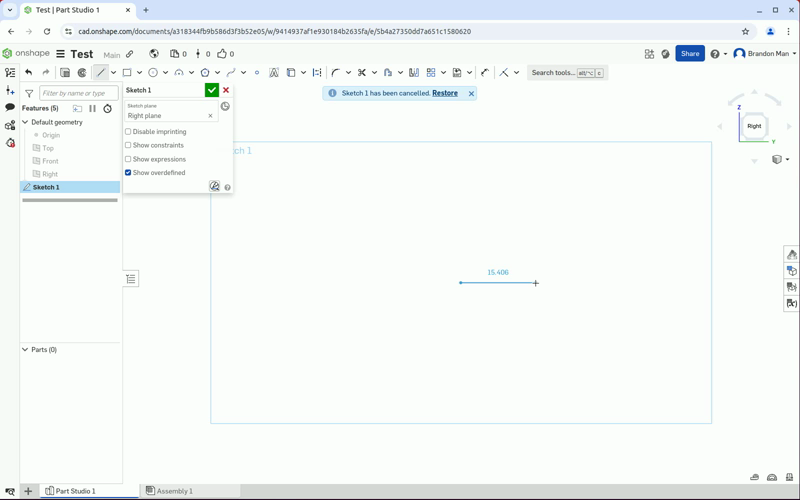
key_down(shift)
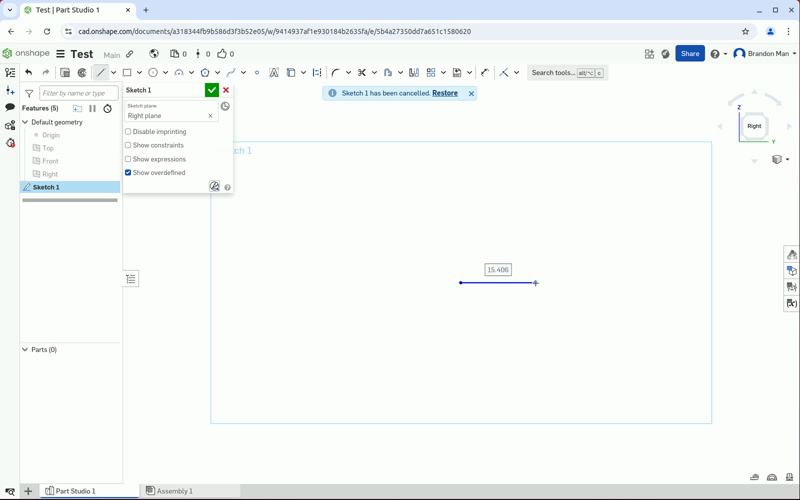
mouse_move(535, 189)
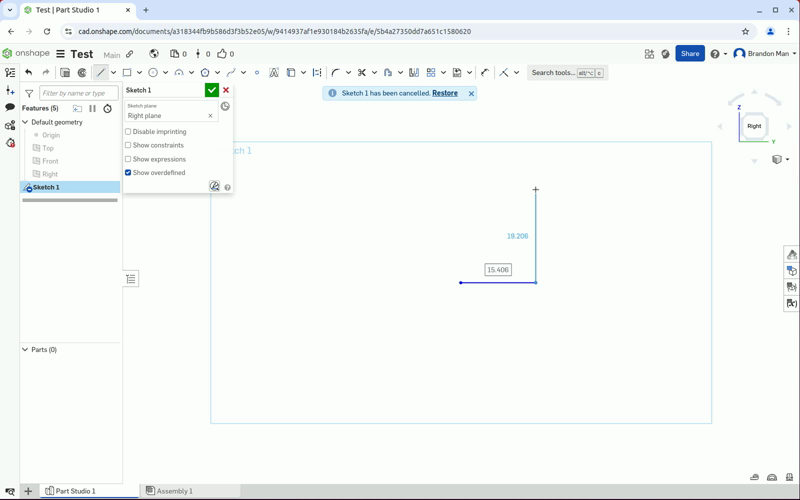
click(535, 189)
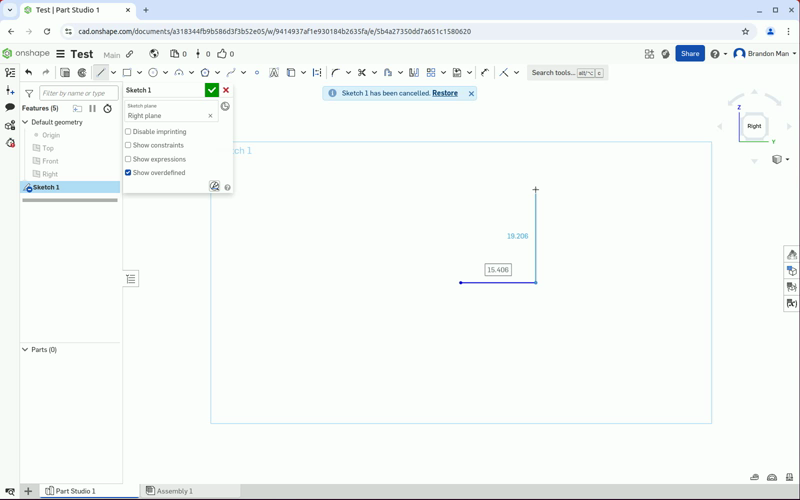
key_up(shift)
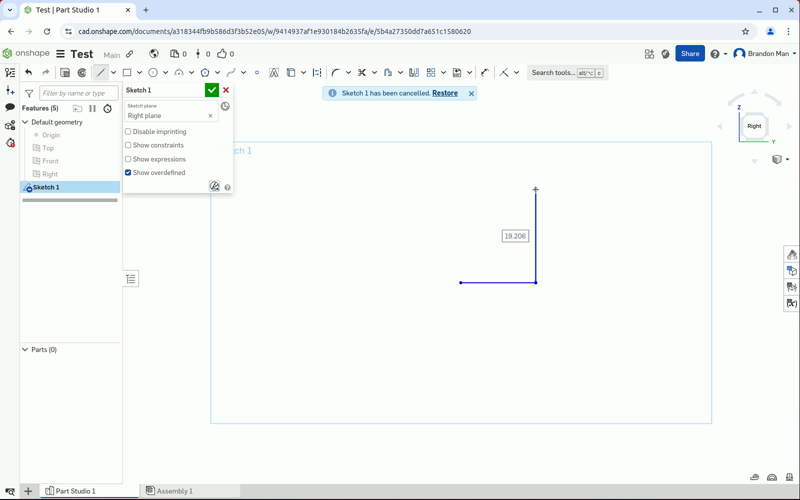
key_down(shift)
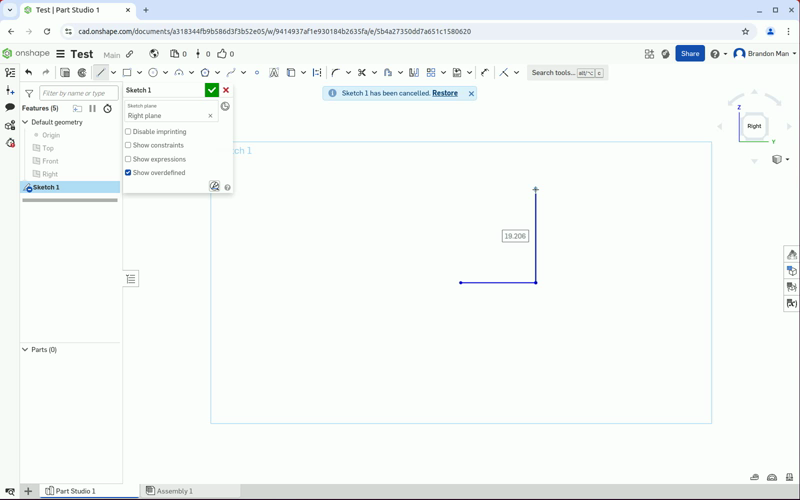
mouse_move(565, 189)
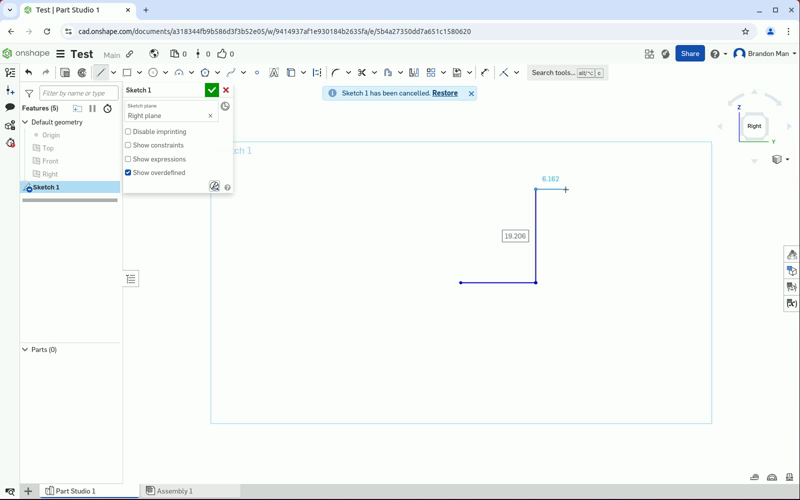
mouse_move(498, 189)
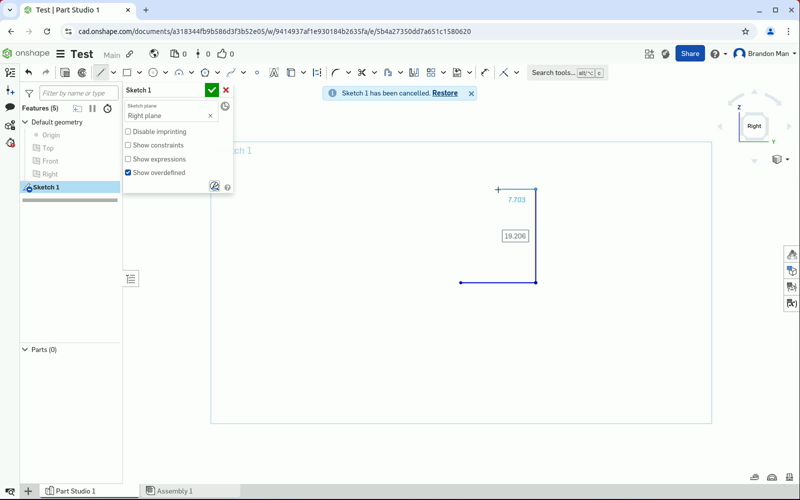
click(498, 189)
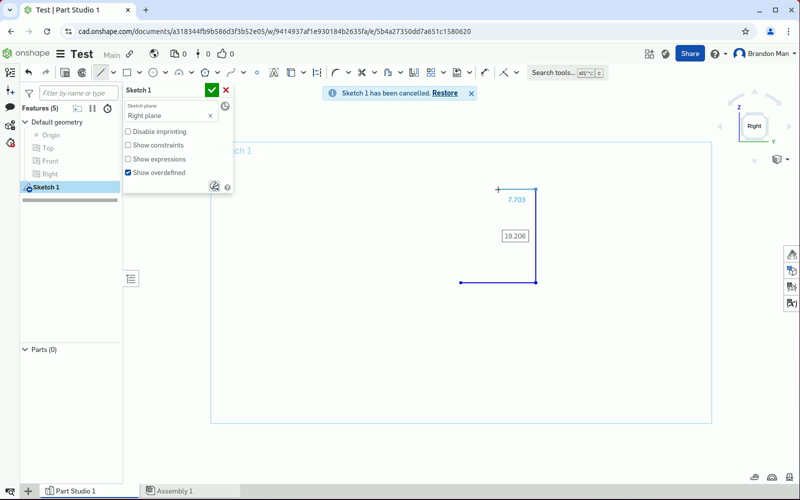
key_up(shift)
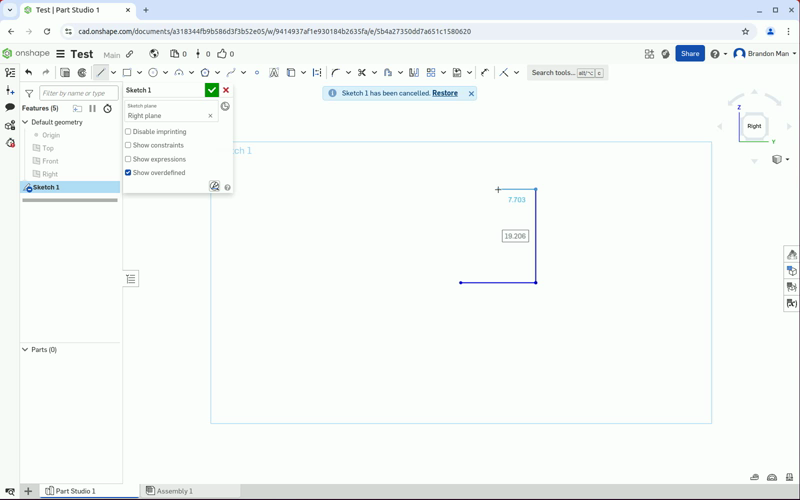
key_down(shift)
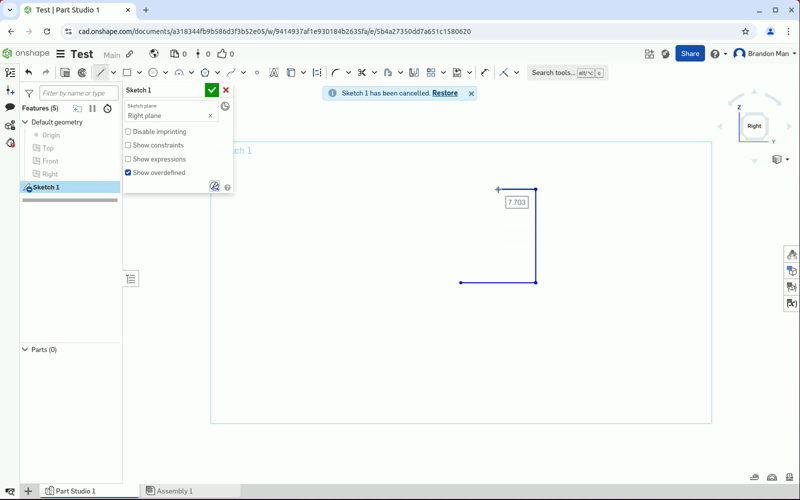
mouse_move(528, 189)
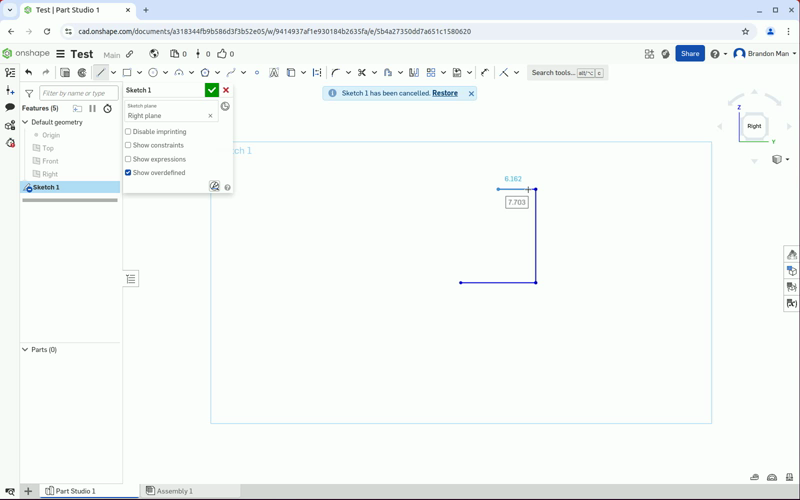
mouse_move(498, 245)
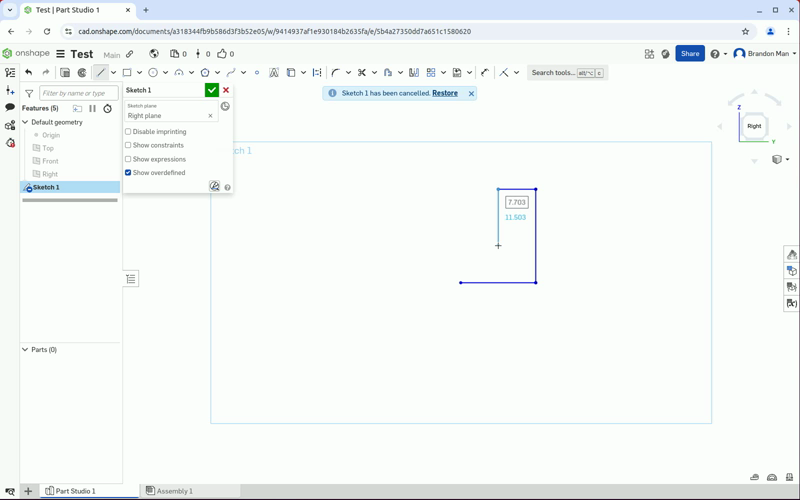
click(498, 245)
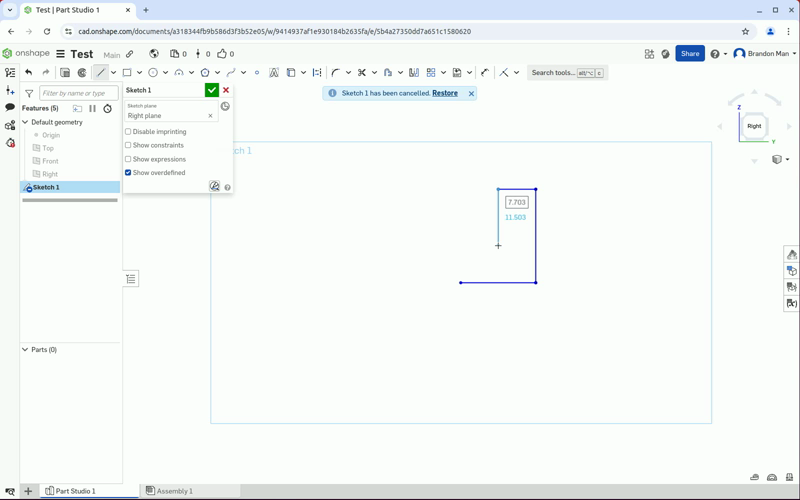
key_up(shift)
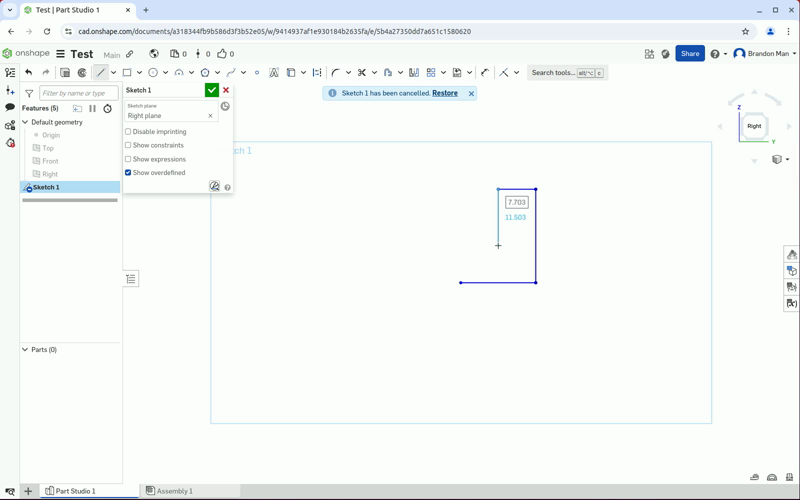
key_down(shift)
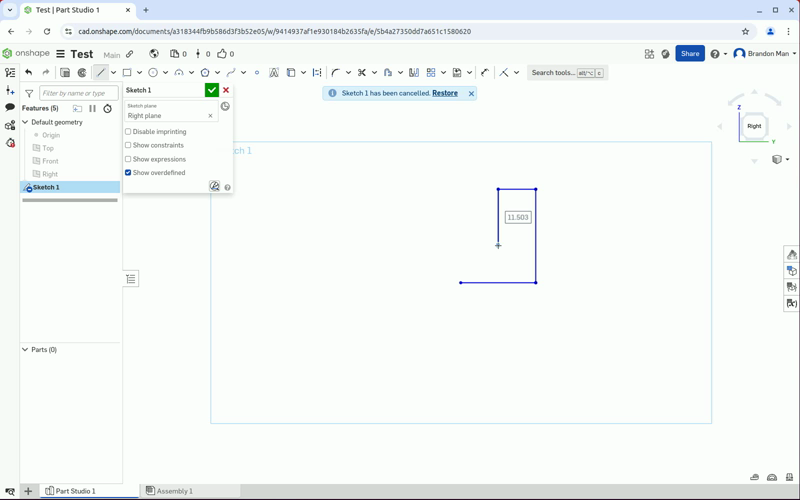
mouse_move(528, 245)
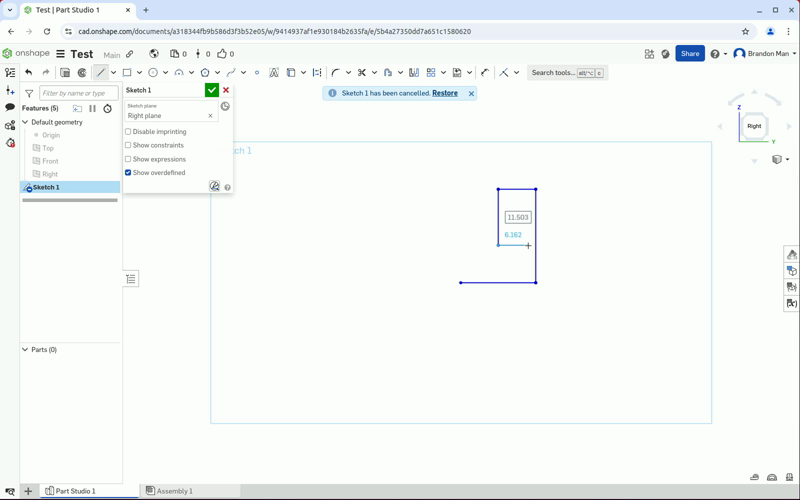
mouse_move(460, 245)
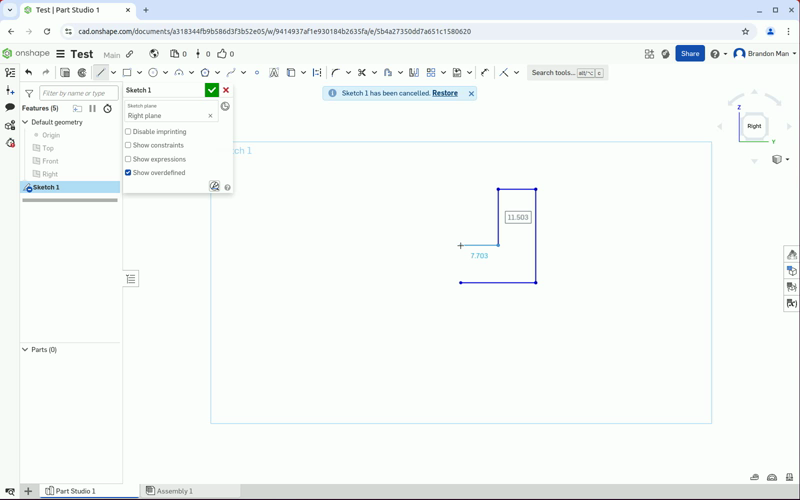
click(460, 245)
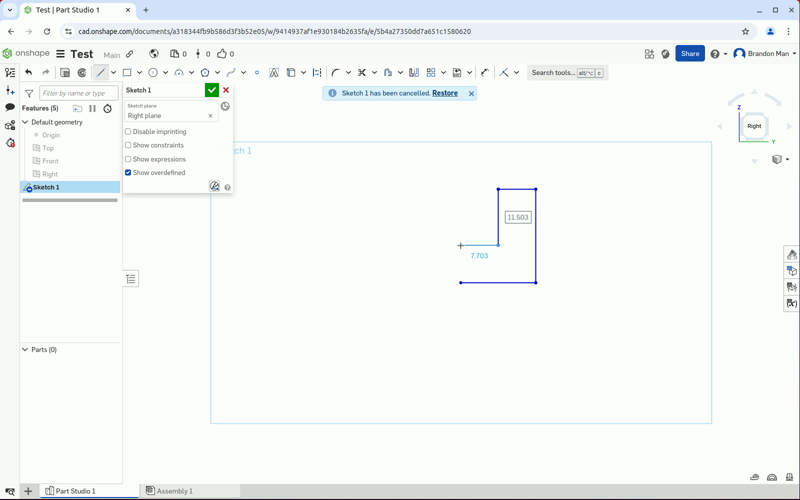
key_up(shift)
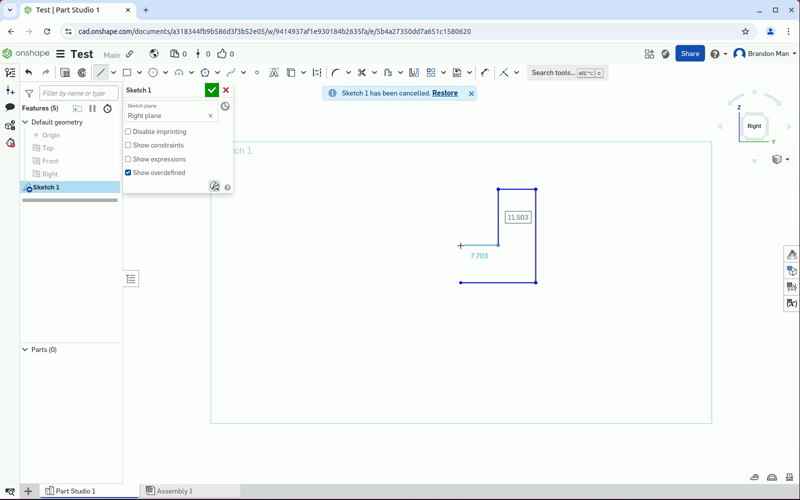
mouse_move(490, 245)
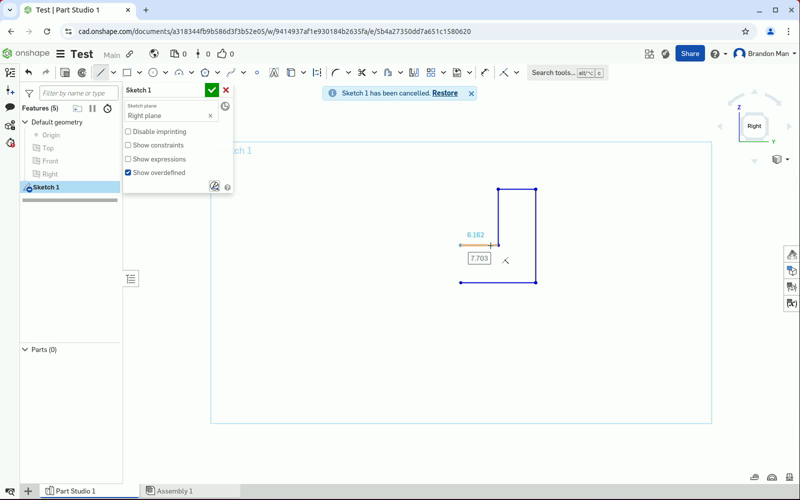
key_down(shift)
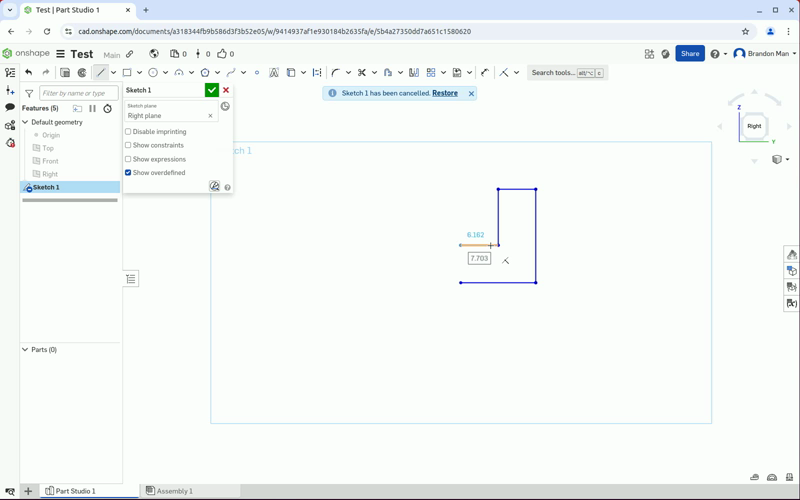
mouse_move(460, 282)
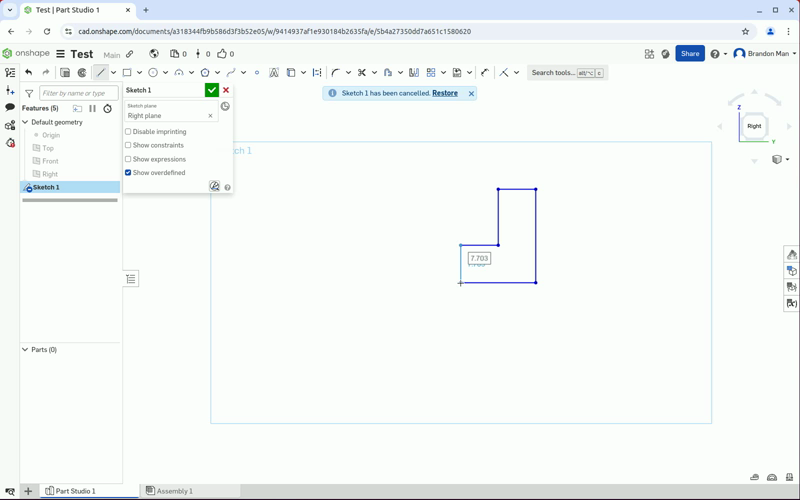
key_up(shift)
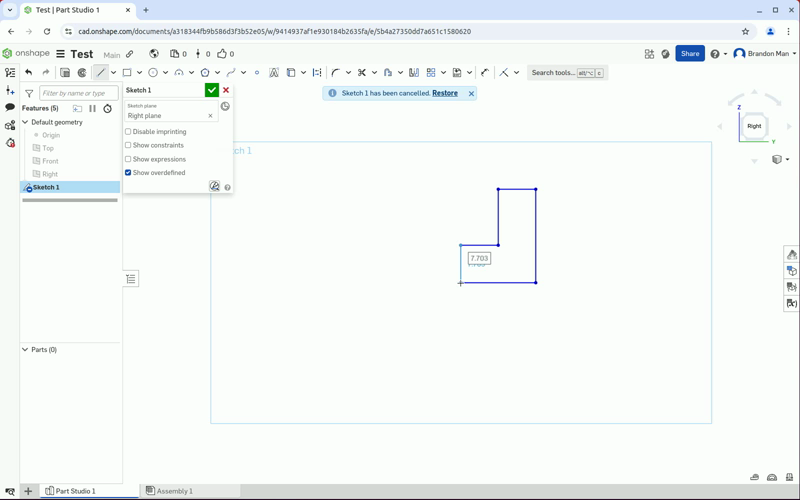
click(460, 282)
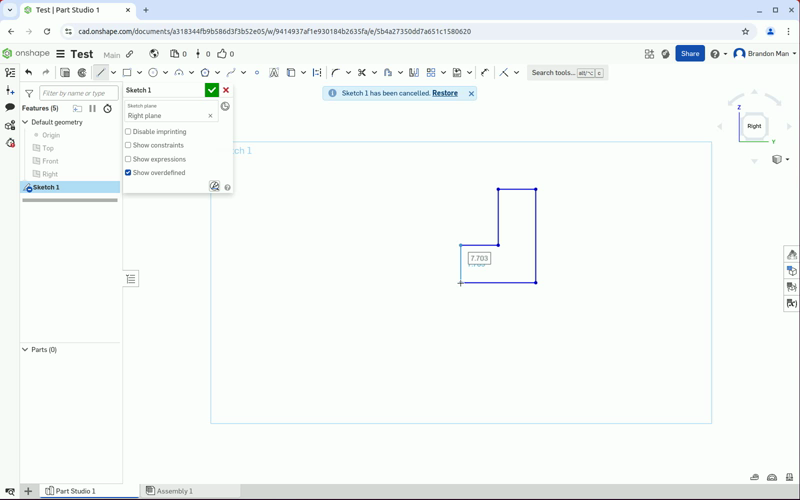
key(esc)
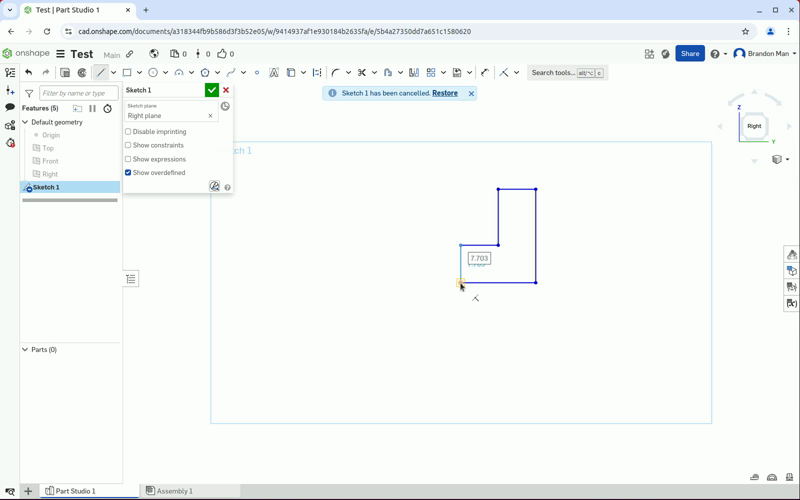
mouse_move(526, 264)
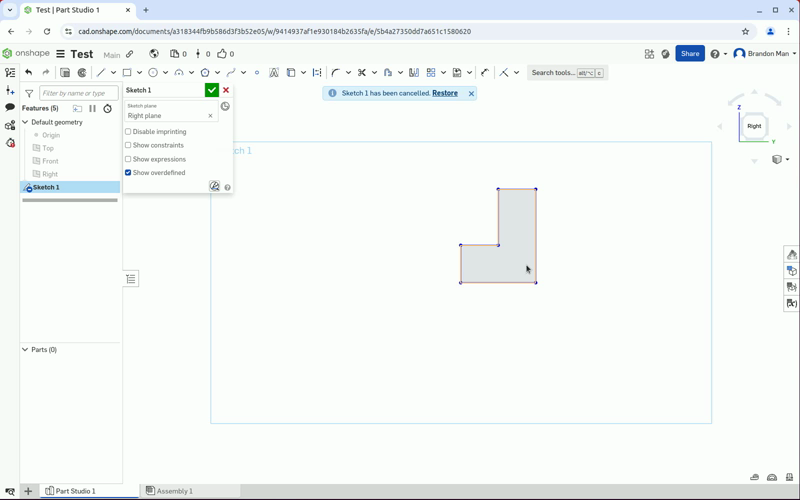
click(526, 264)
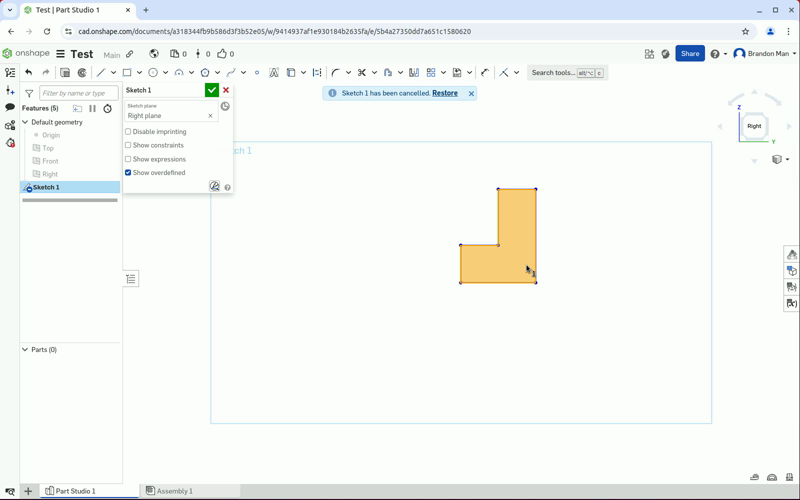
mouse_move(73, 352)
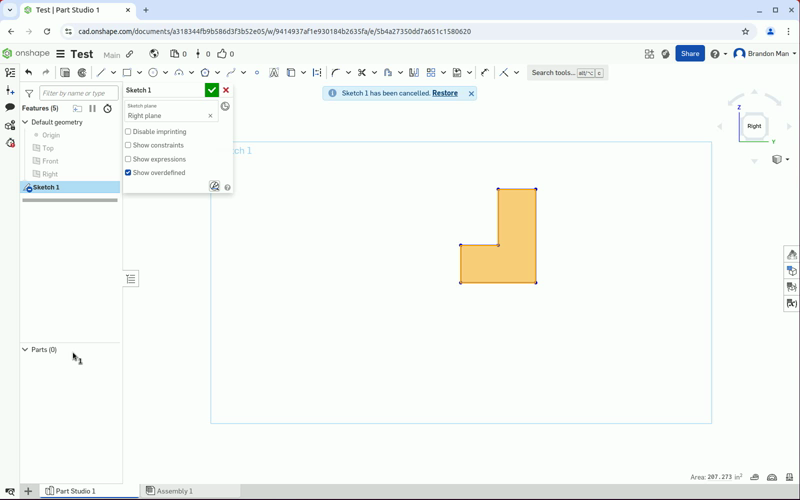
key(shift+y)
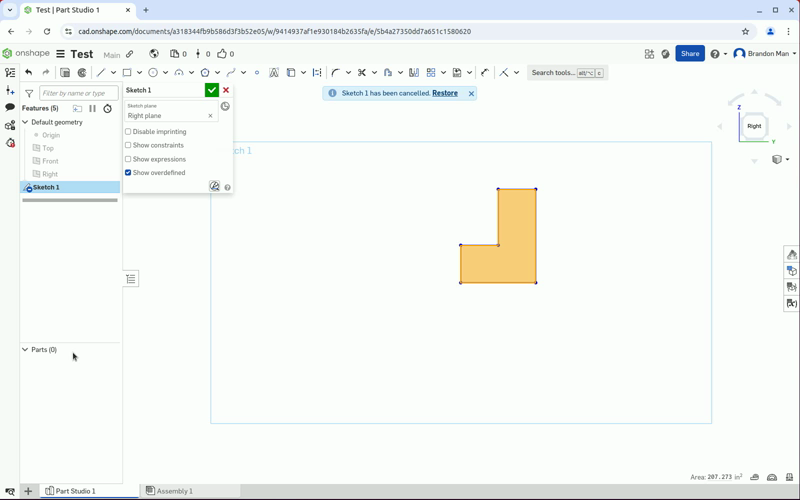
key(shift+e)
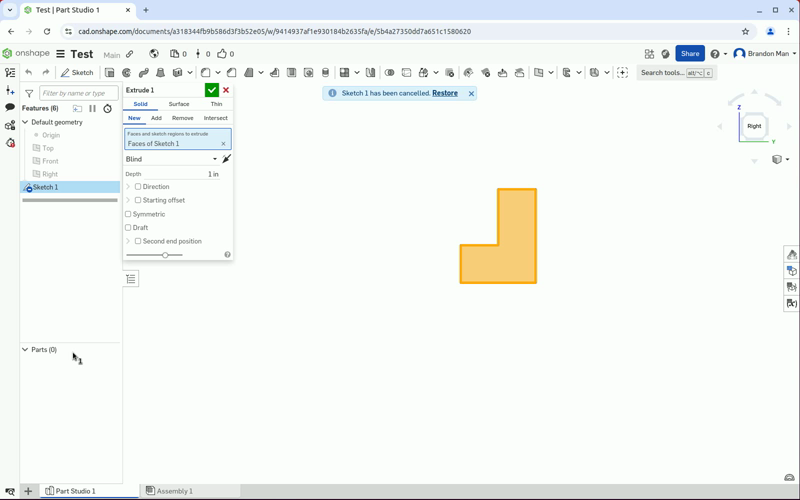
mouse_move(143, 106)
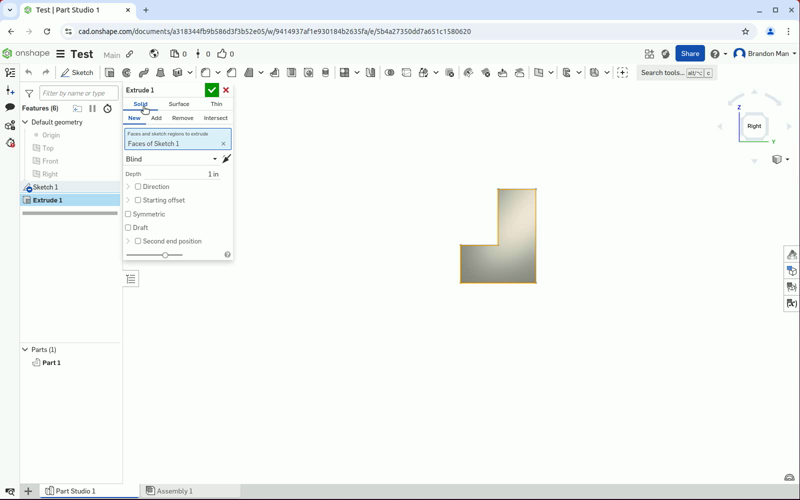
click(143, 106)
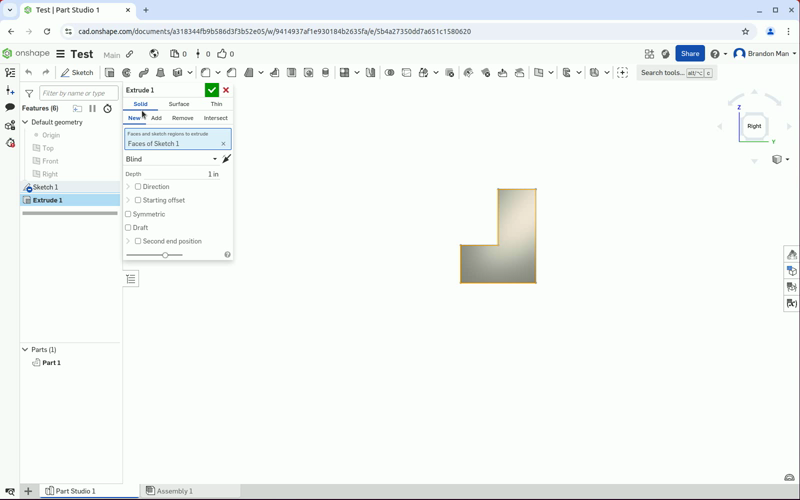
mouse_move(137, 120)
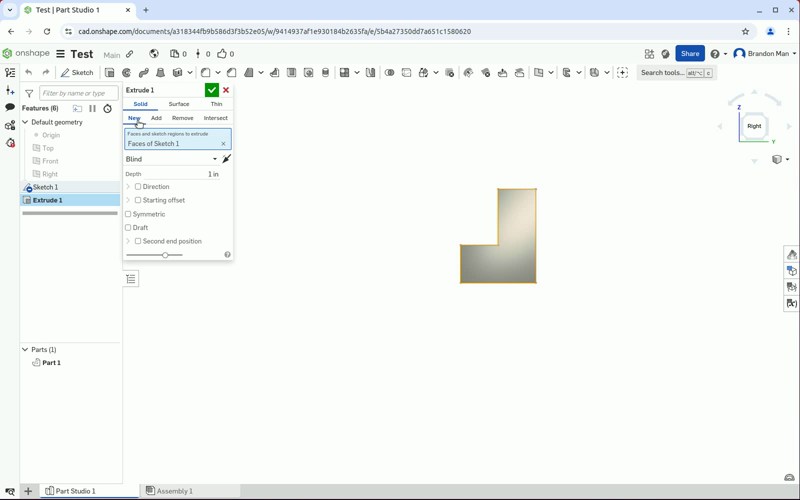
click(137, 120)
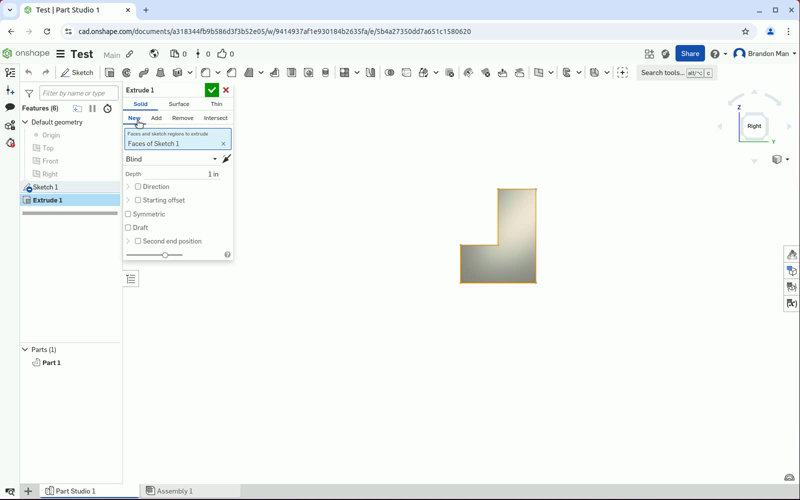
key(tab, 4)
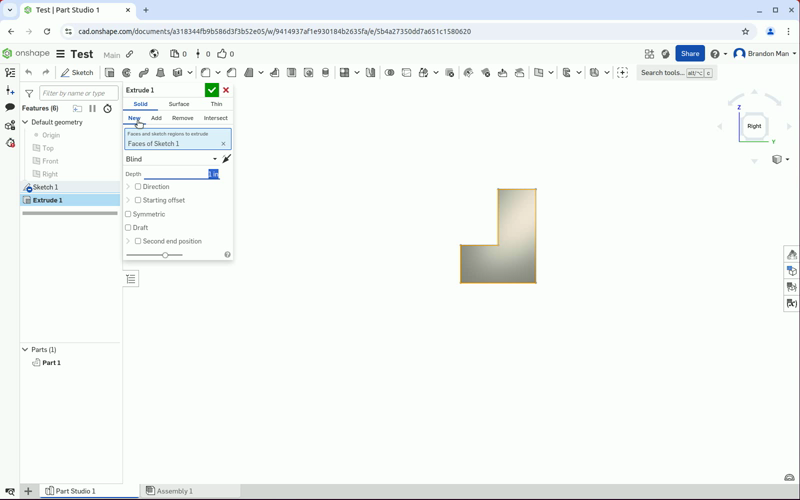
text(23.108)
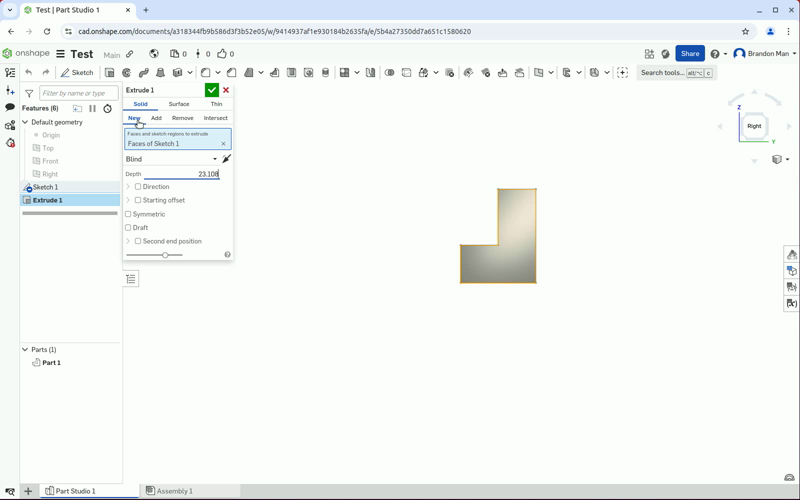
key(enter)
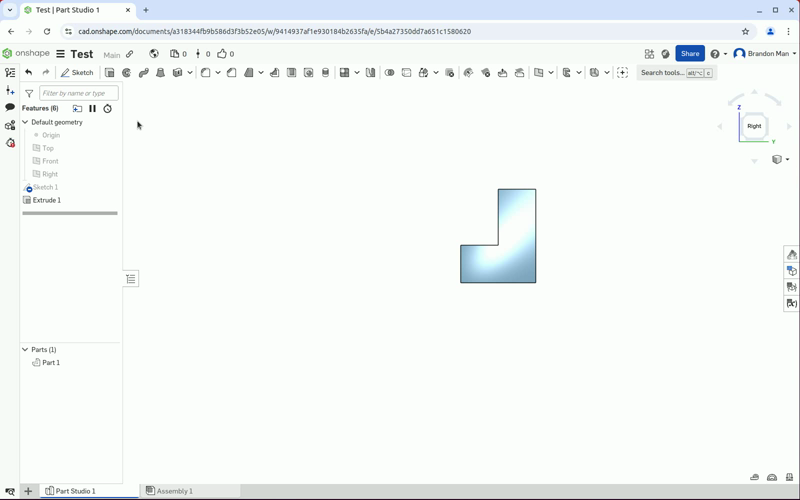
key(shift+h)
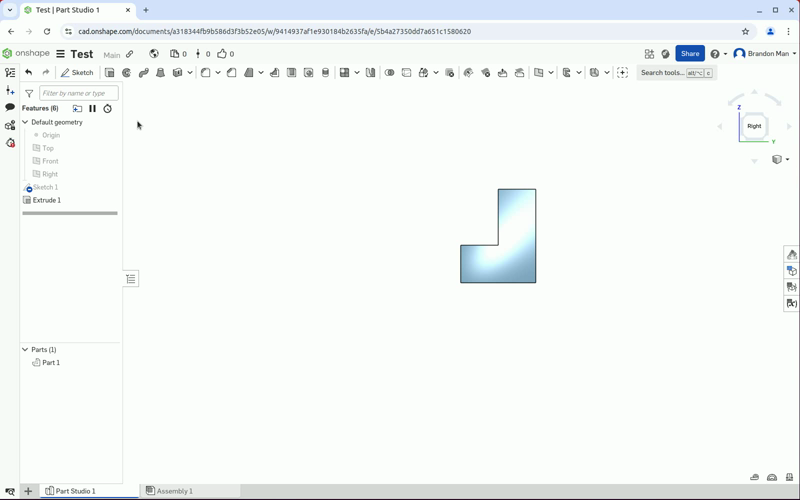
key(shift+h)
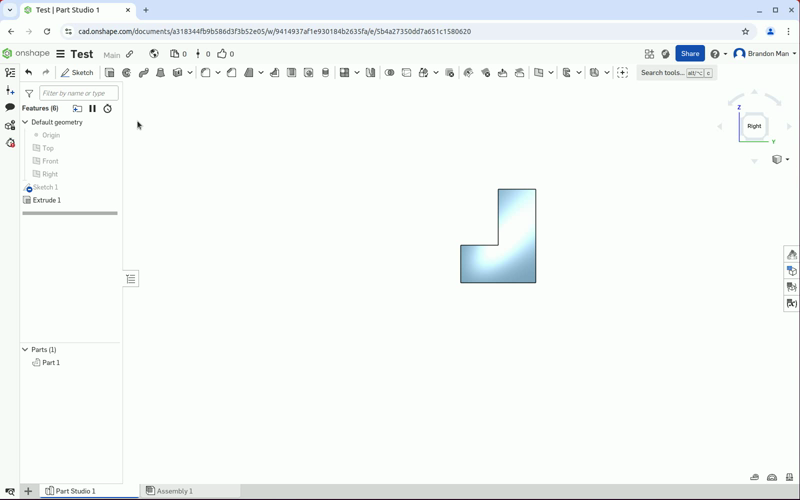
mouse_move(73, 189)
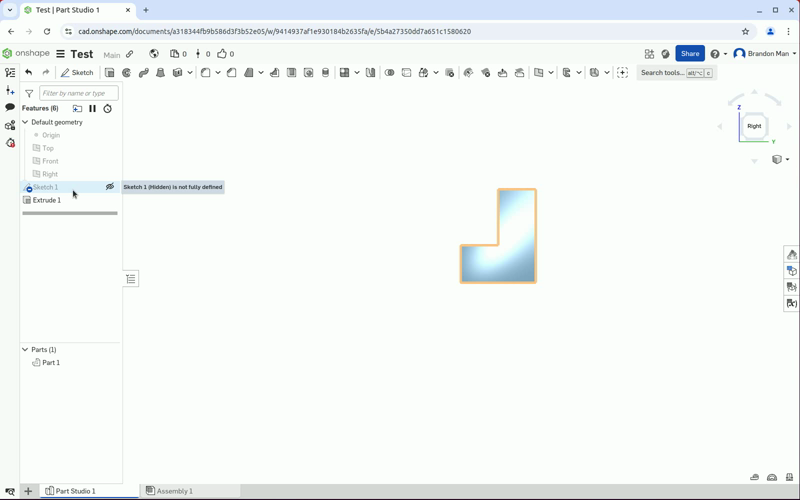
click(73, 189)
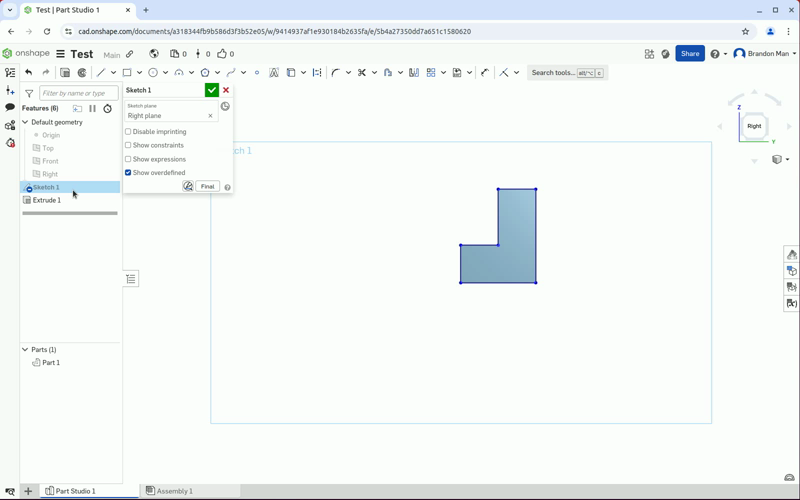
mouse_move(229, 92)
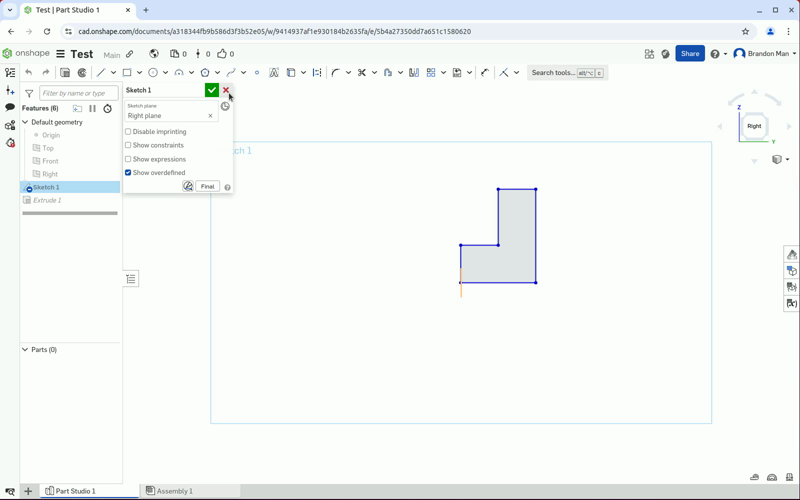
click(229, 92)
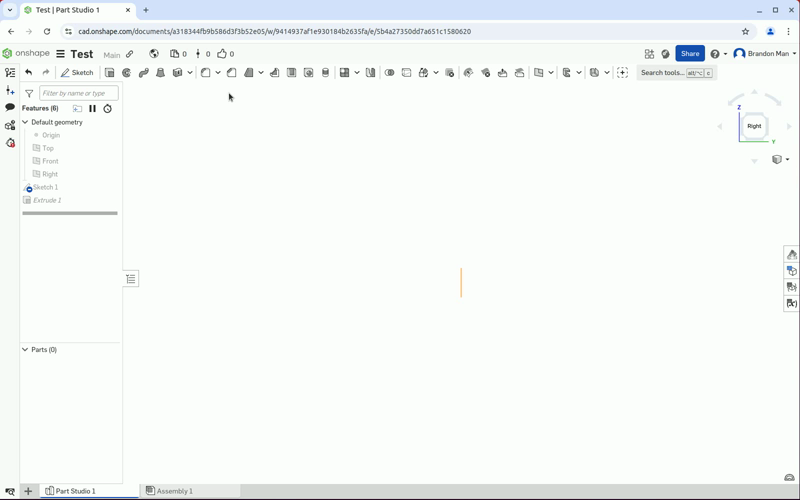
mouse_move(73, 352)
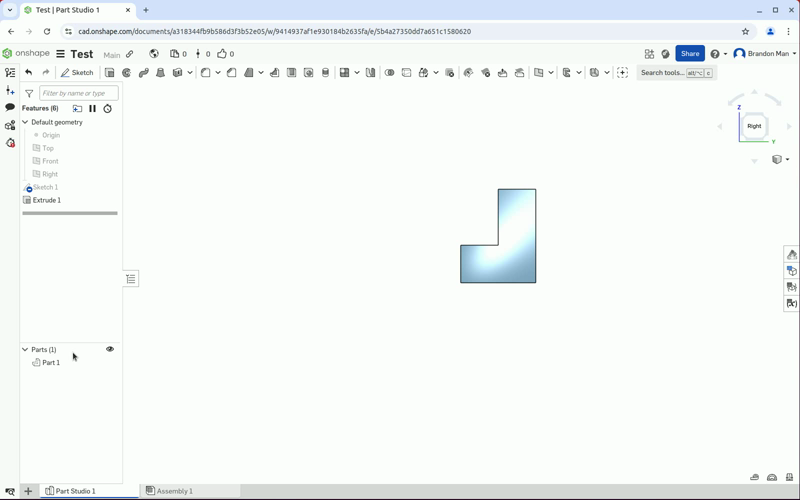
key(y)
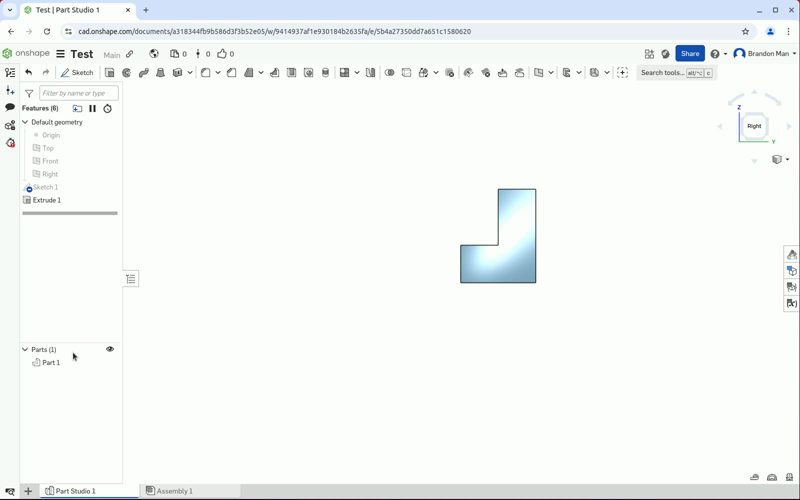
key(shift+p)
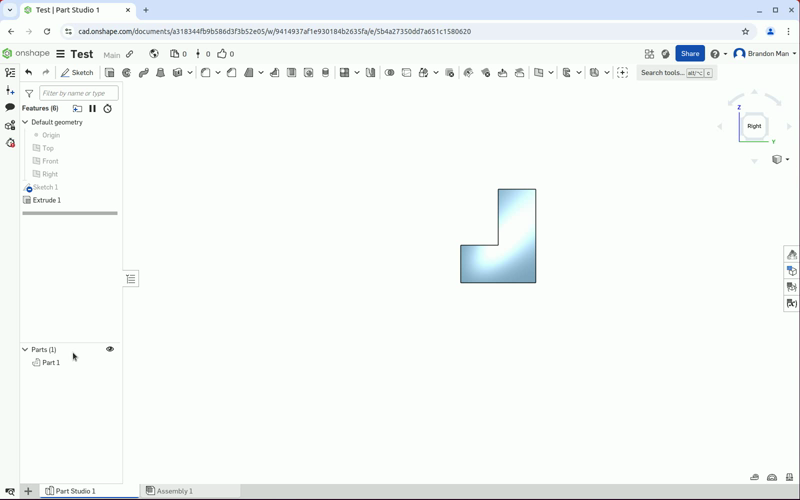
key(space)
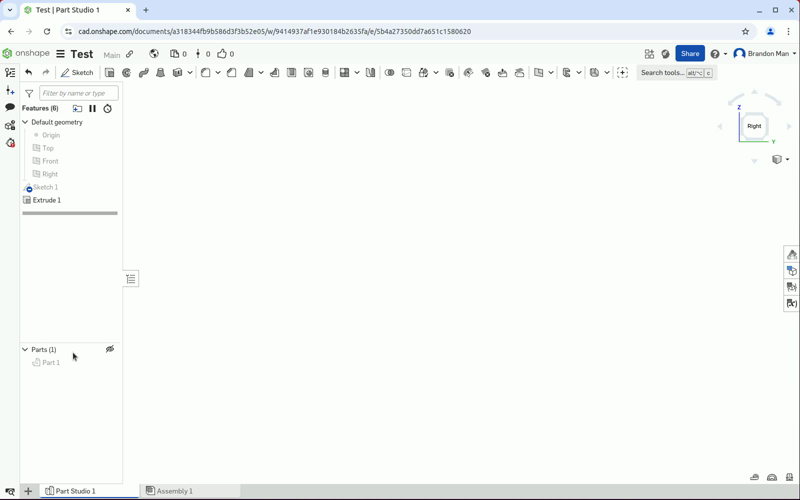
key_down(shift)
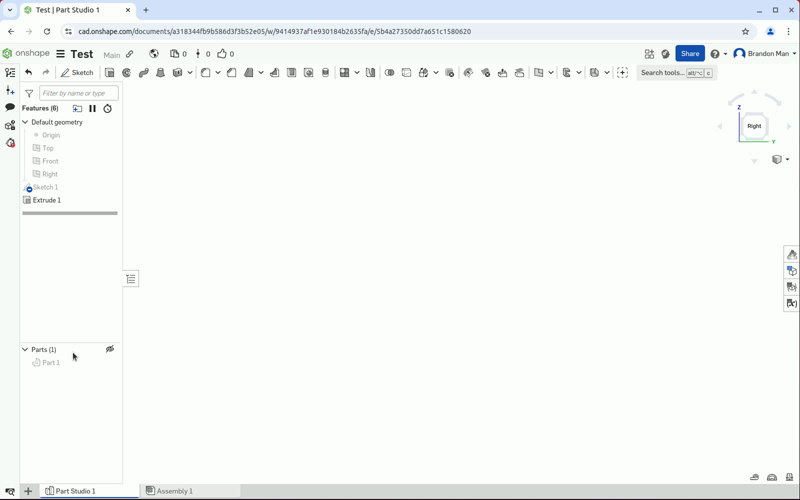
key(right)
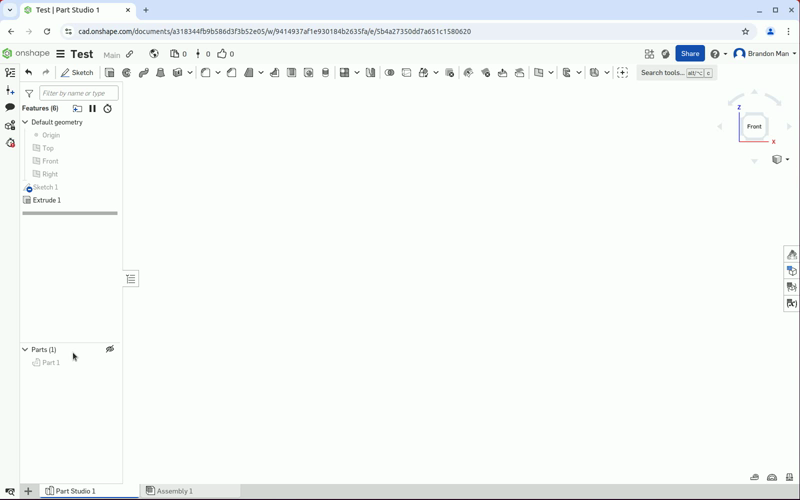
key_up(shift)
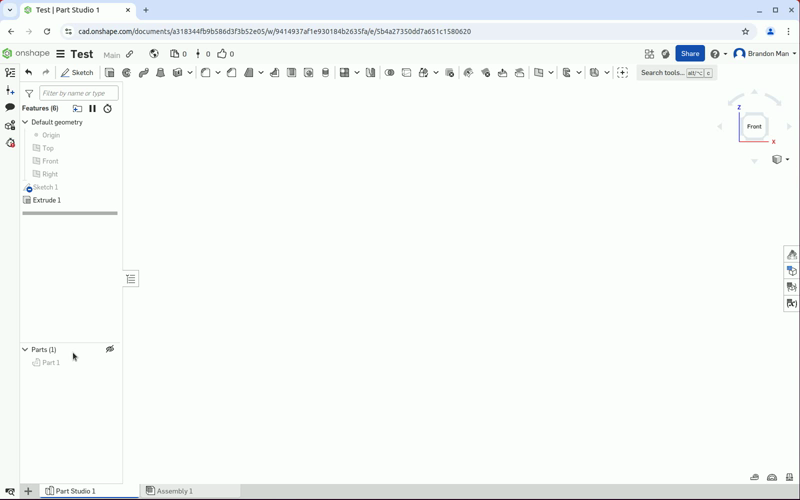
mouse_move(73, 352)
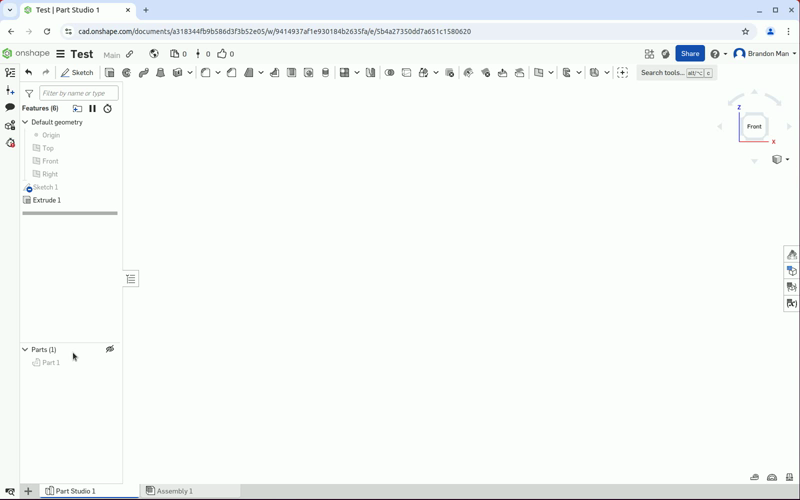
key(shift+y)
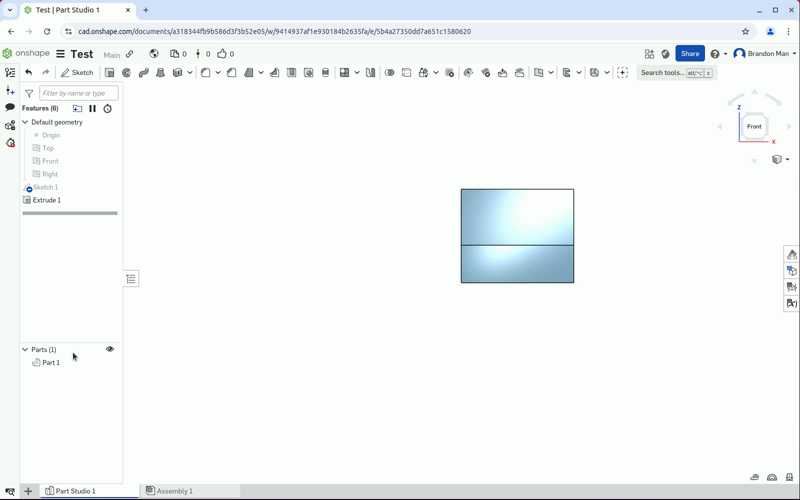
mouse_move(541, 75)
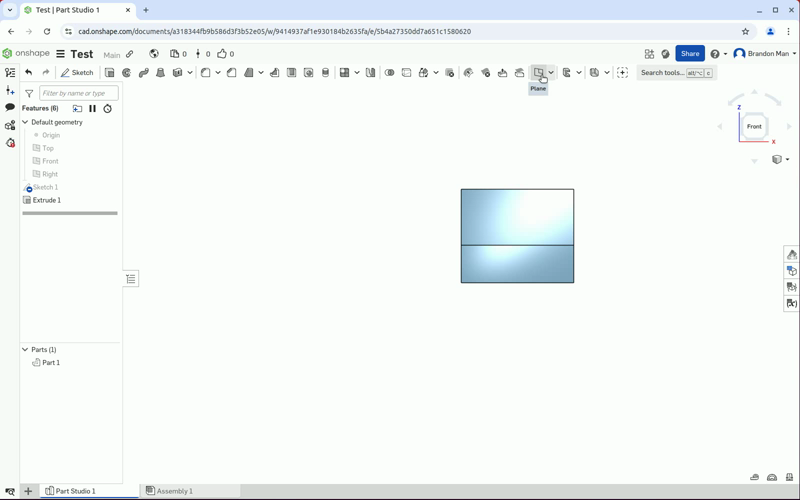
click(541, 75)
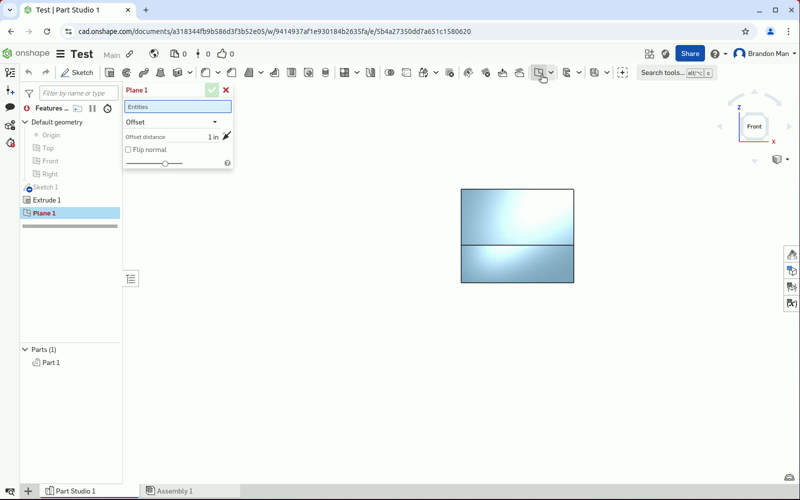
mouse_move(73, 163)
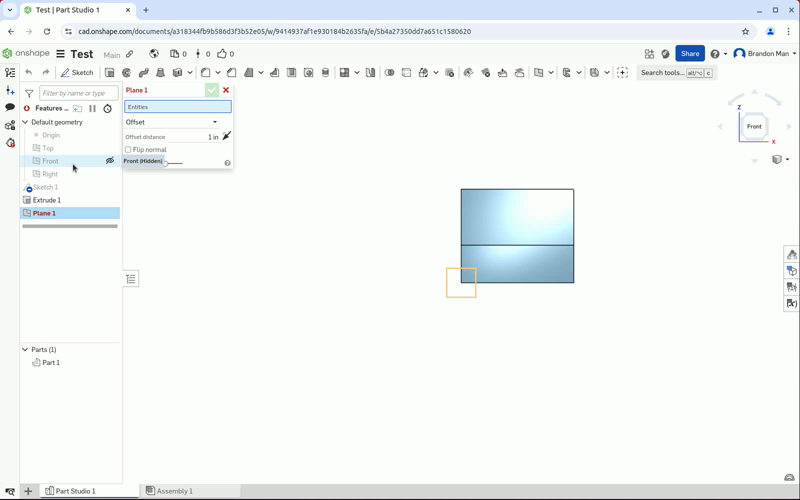
click(73, 163)
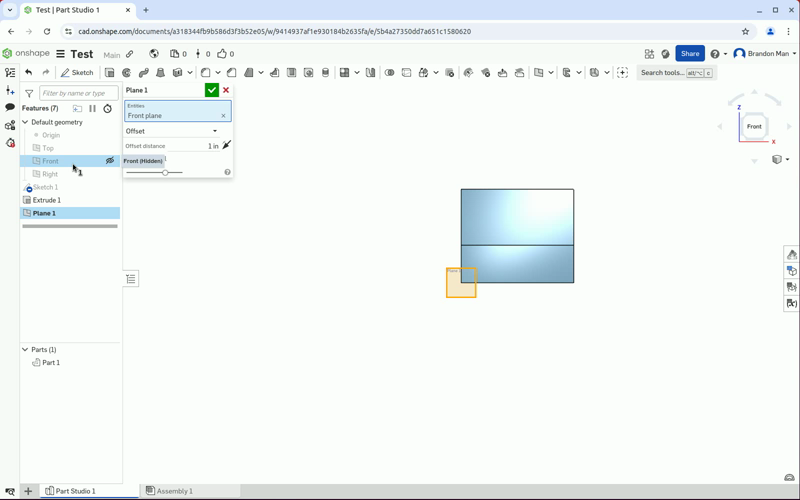
key(tab, 2)
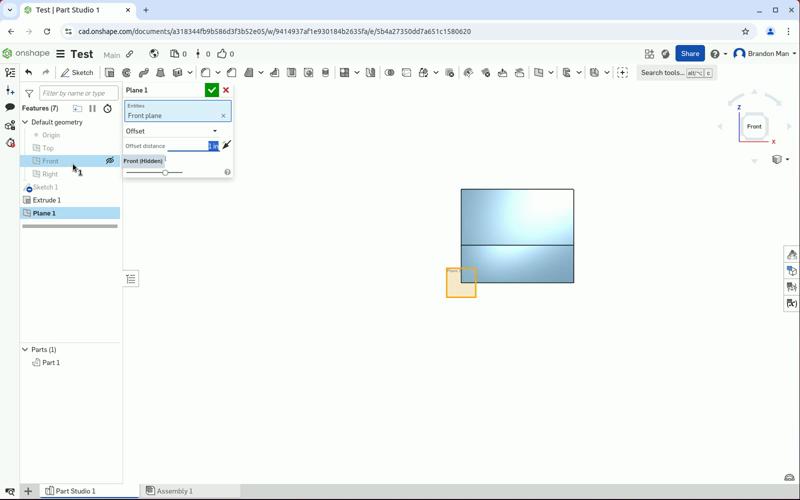
text(7.703)
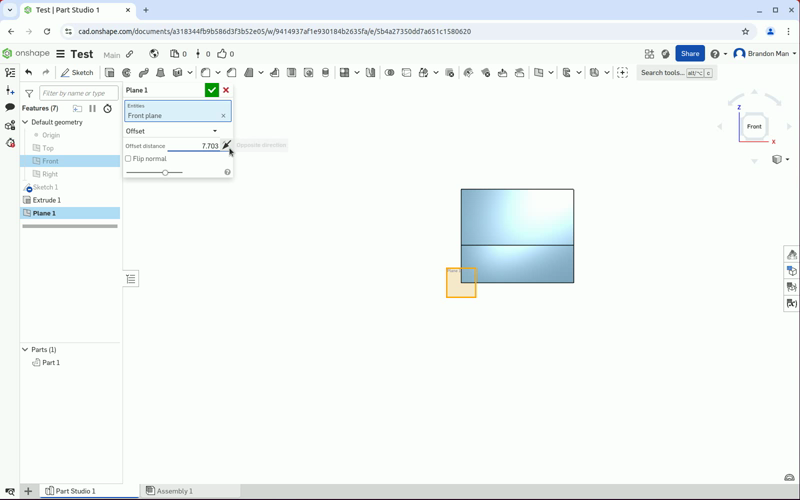
mouse_move(229, 147)
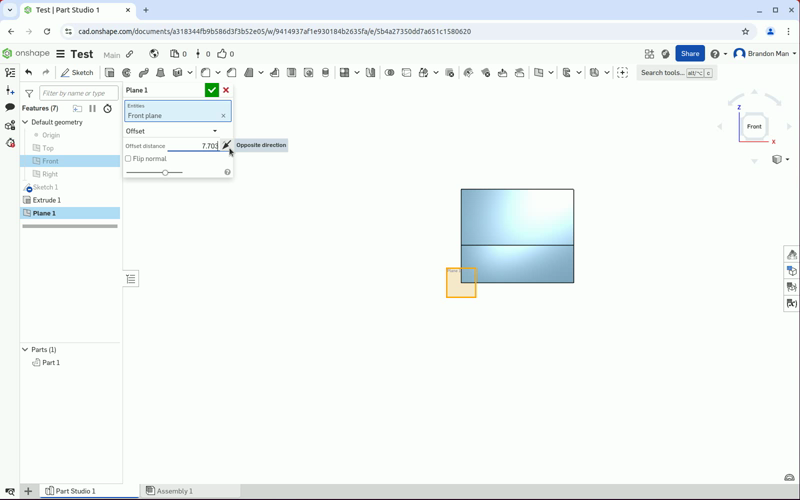
click(229, 147)
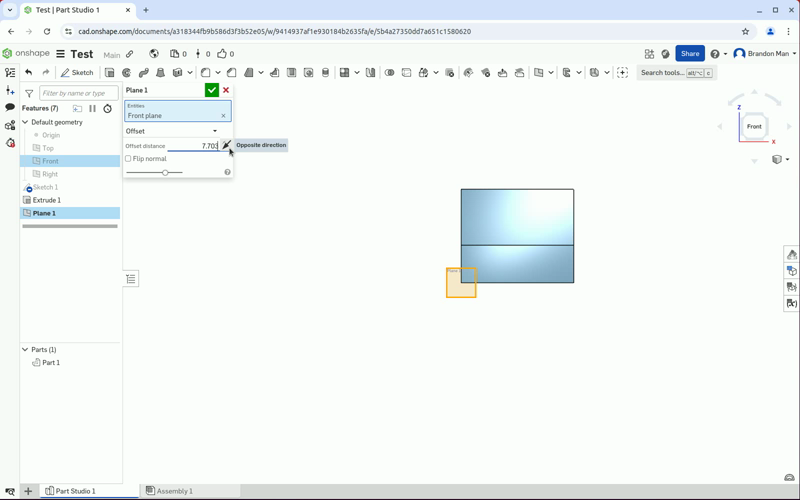
key(enter, 2)
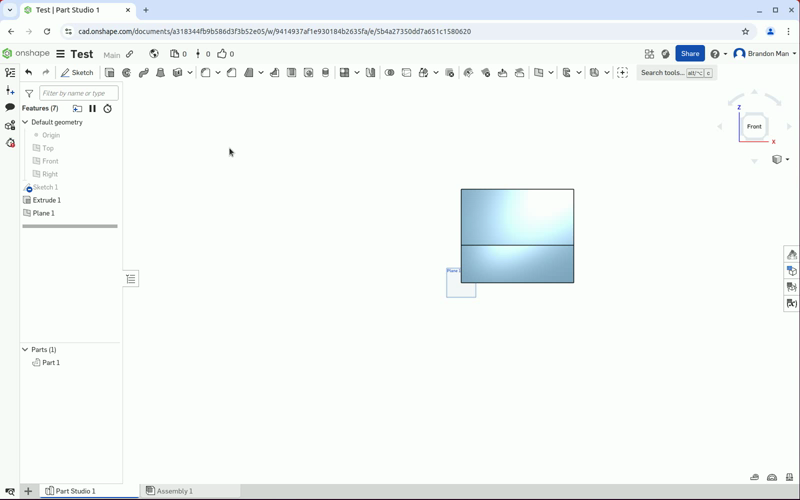
key(shift+s)
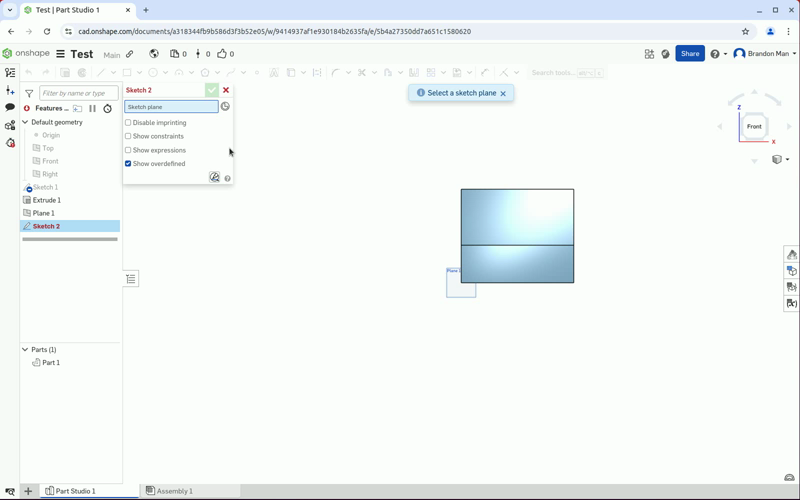
mouse_move(73, 215)
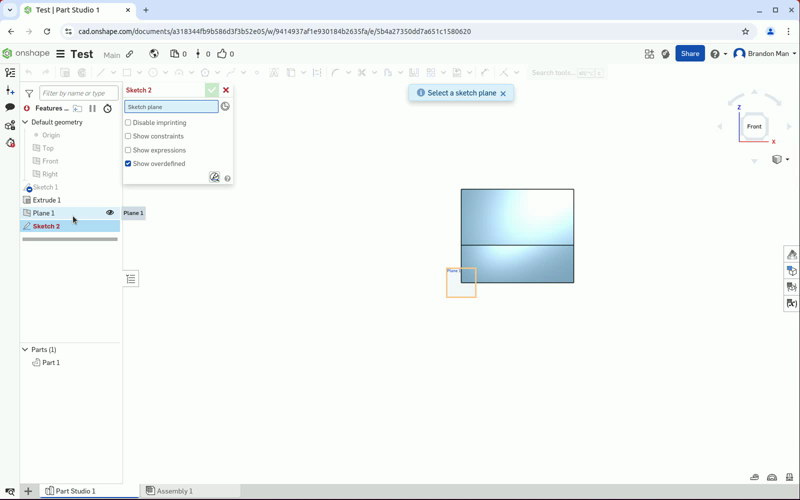
click(73, 215)
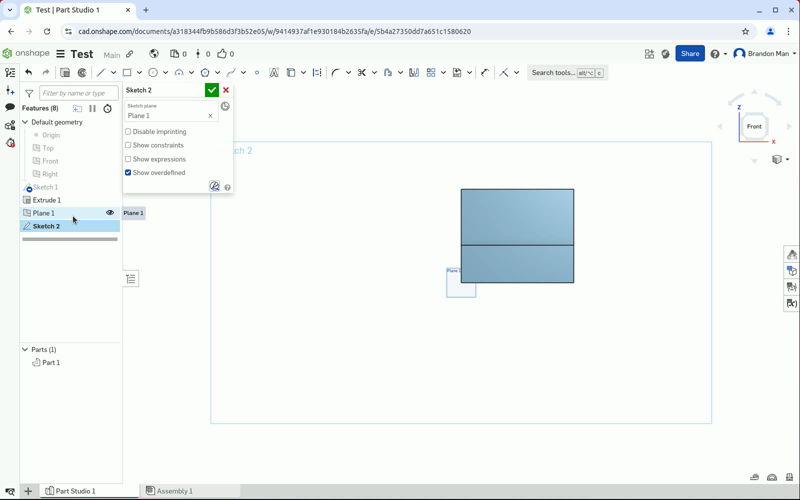
mouse_move(73, 352)
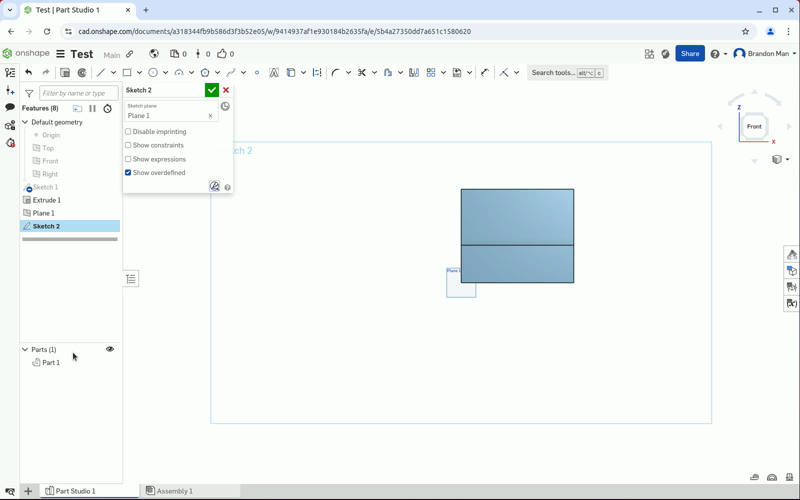
key(y)
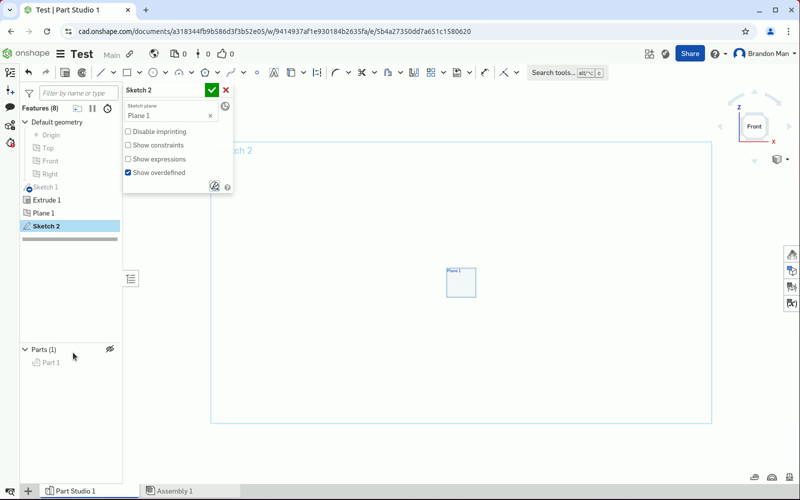
key(l)
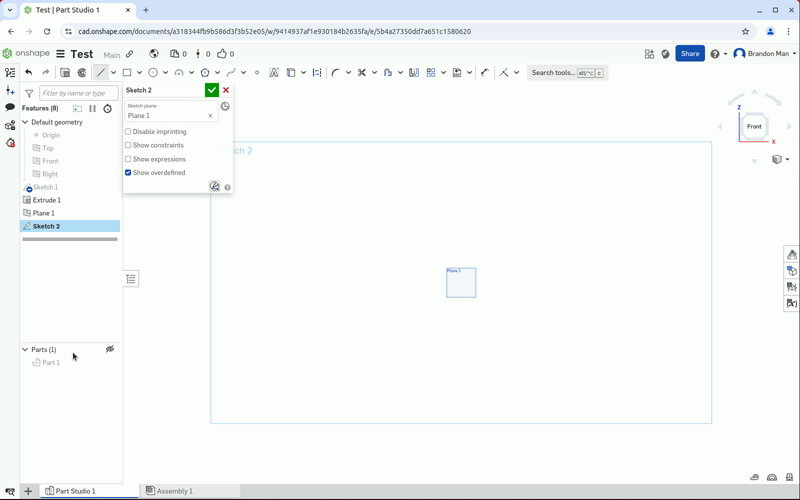
key_down(shift)
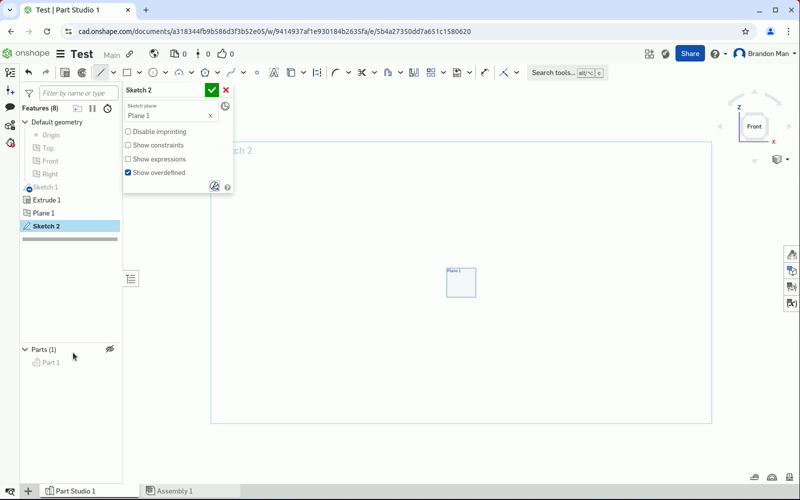
mouse_move(498, 207)
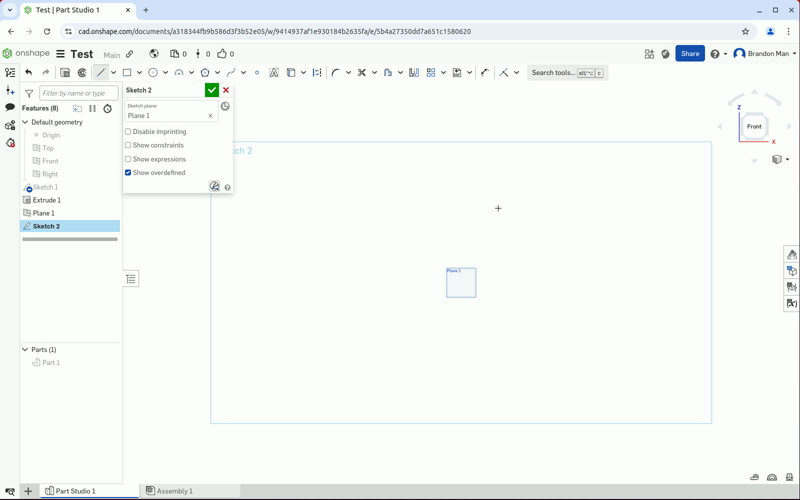
click(498, 207)
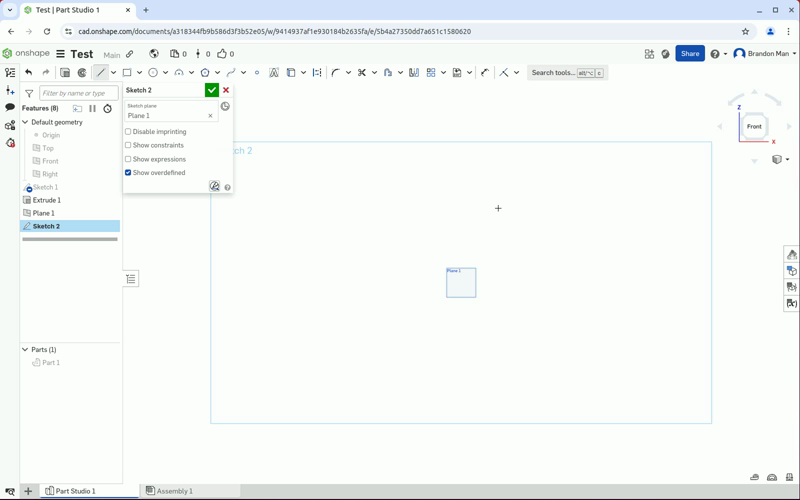
key_up(shift)
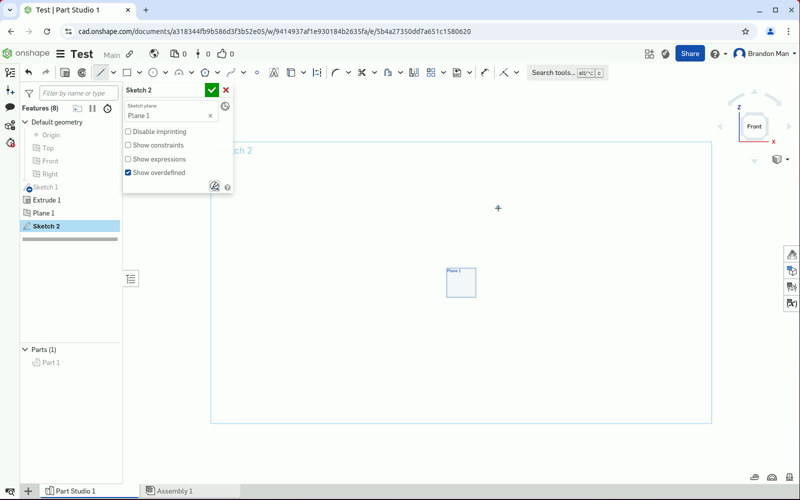
key_down(shift)
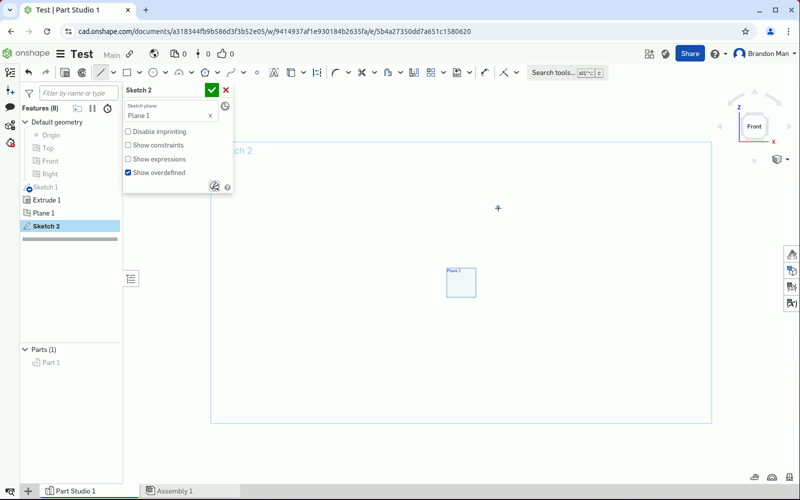
mouse_move(528, 207)
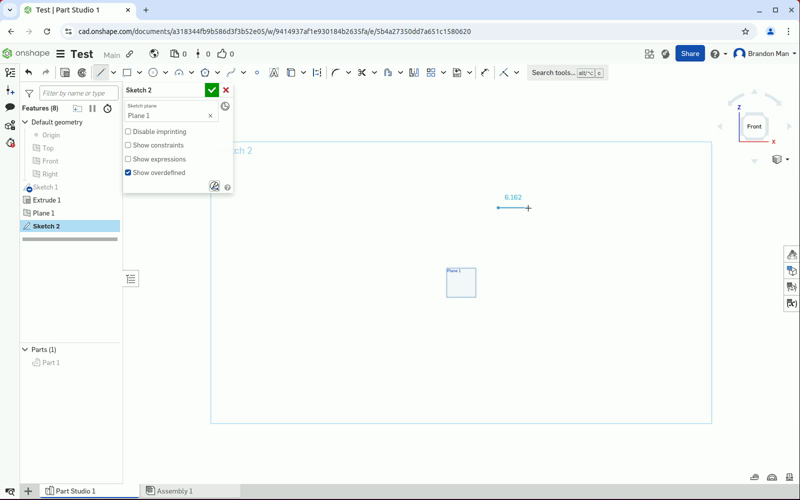
mouse_move(536, 207)
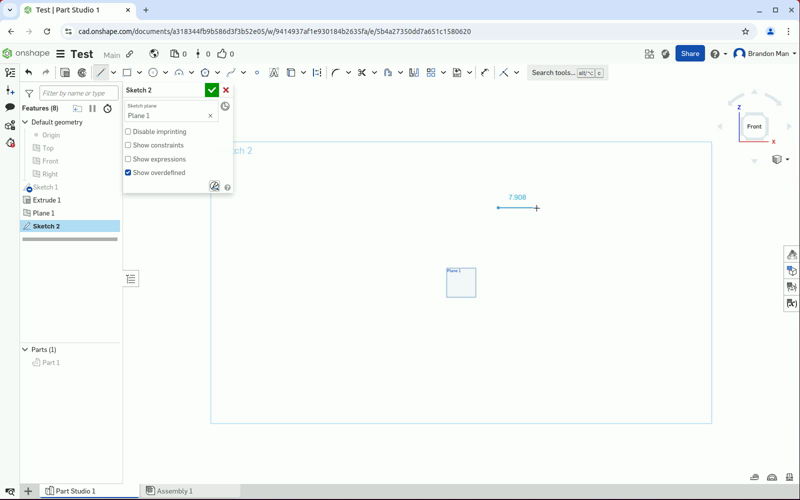
click(536, 207)
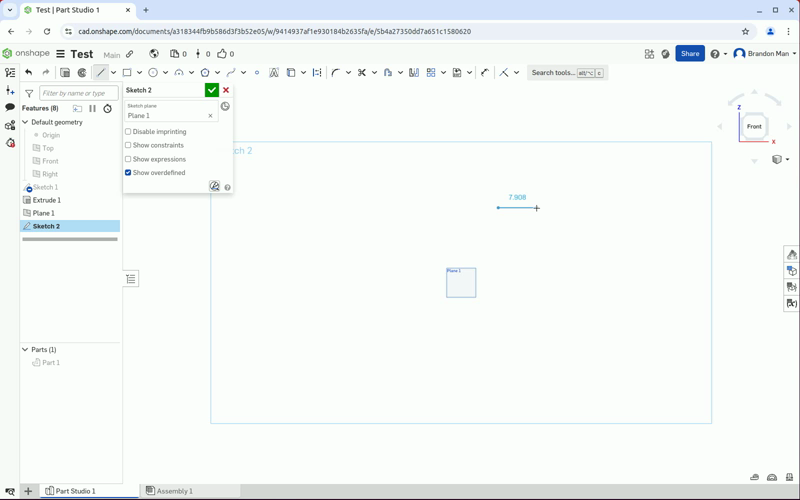
key_up(shift)
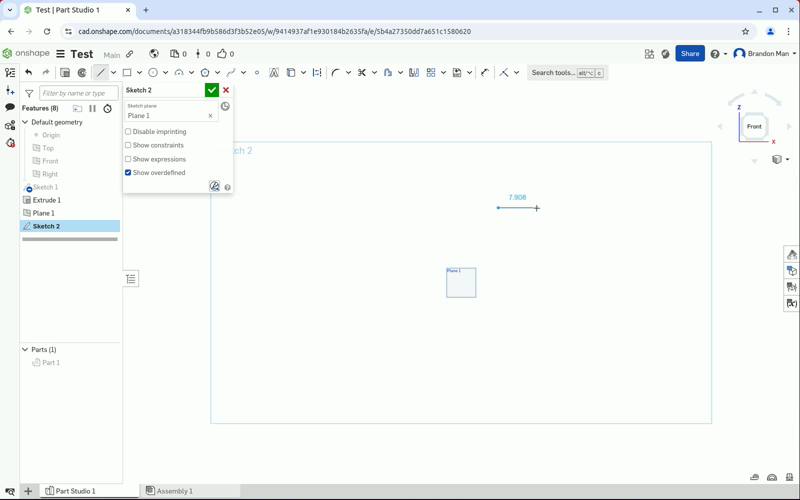
key_down(shift)
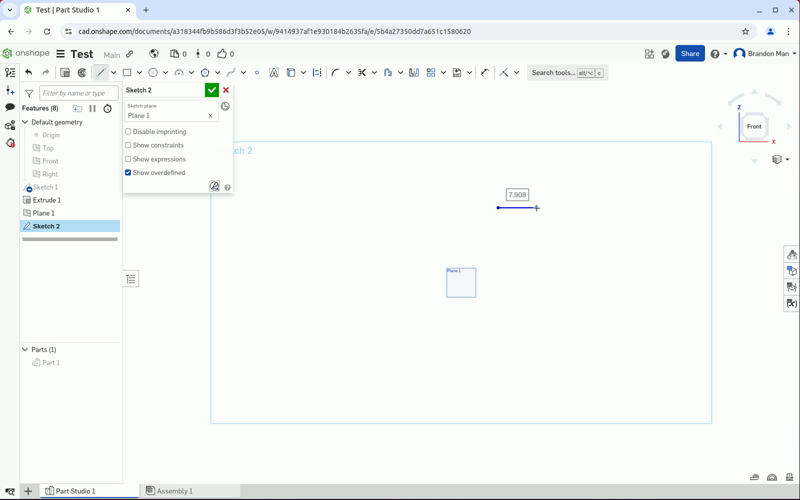
mouse_move(566, 207)
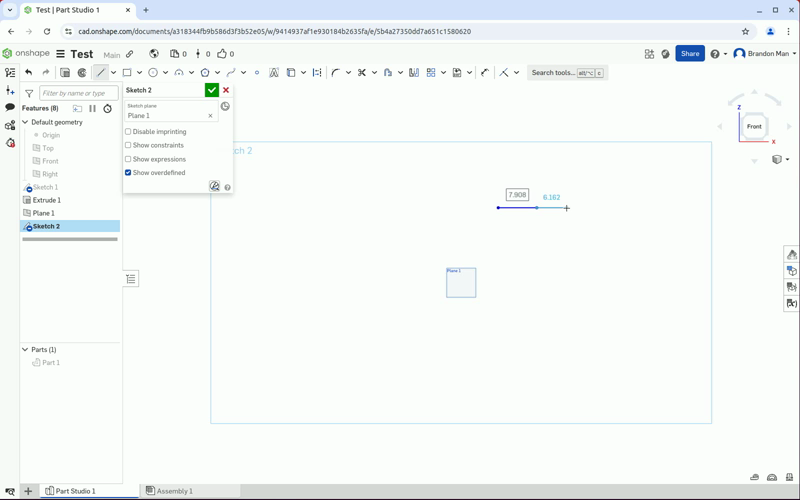
mouse_move(536, 188)
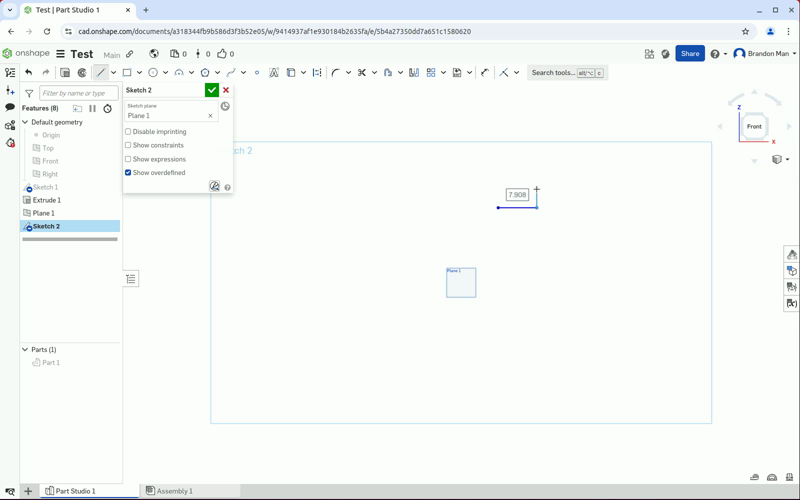
click(536, 188)
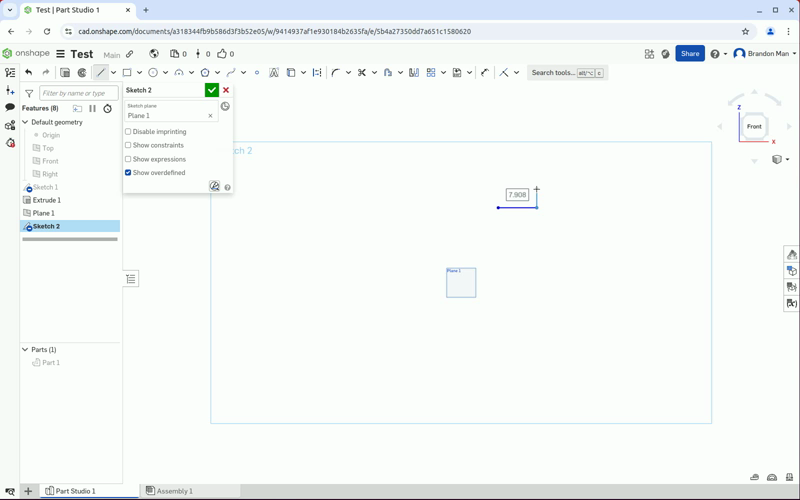
key_up(shift)
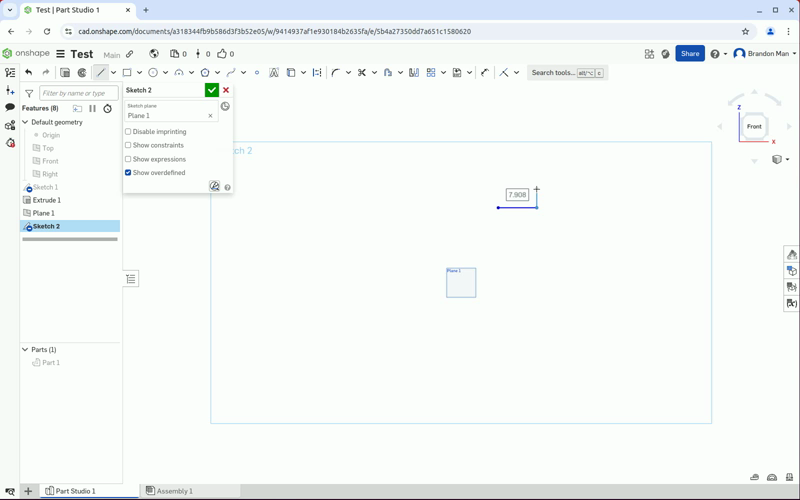
key_down(shift)
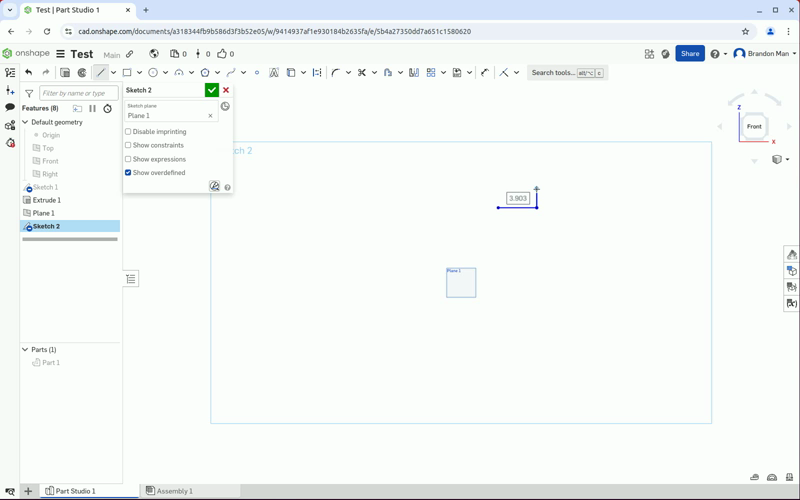
mouse_move(566, 188)
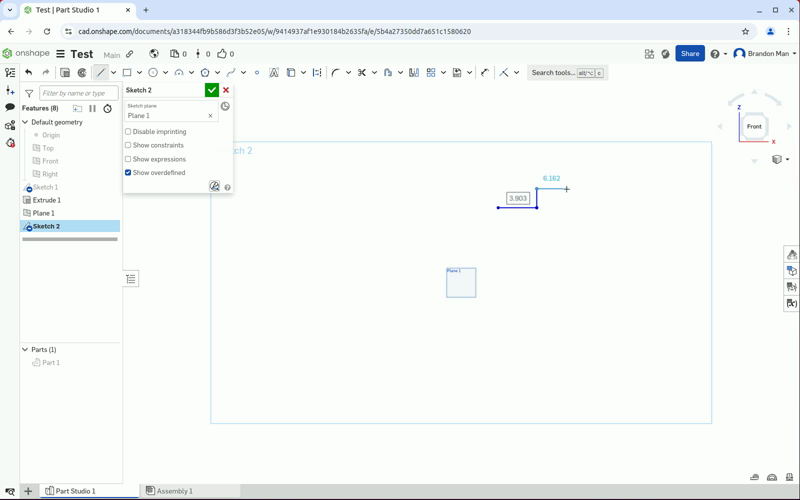
mouse_move(498, 188)
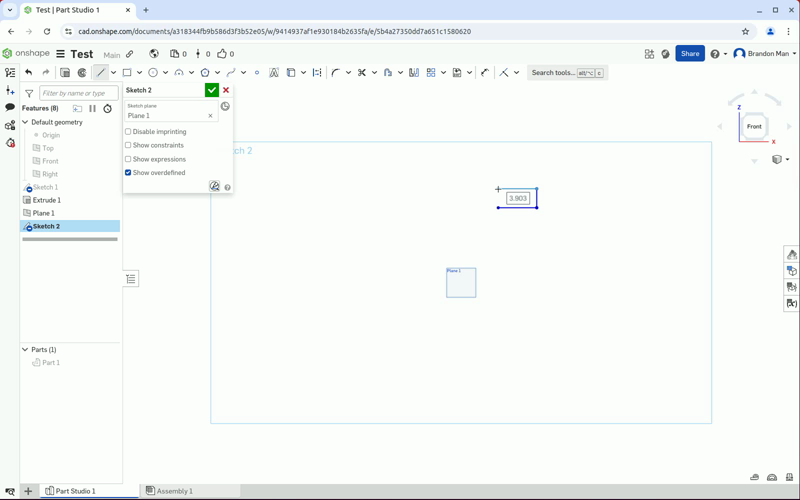
click(498, 188)
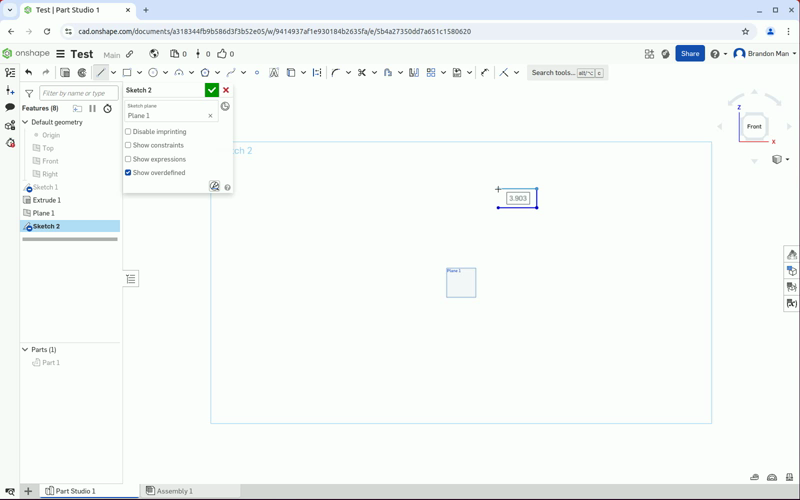
key_up(shift)
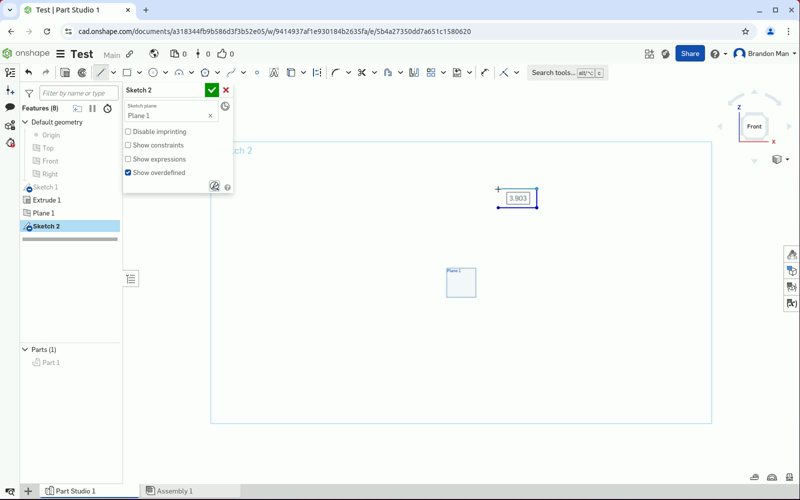
mouse_move(528, 188)
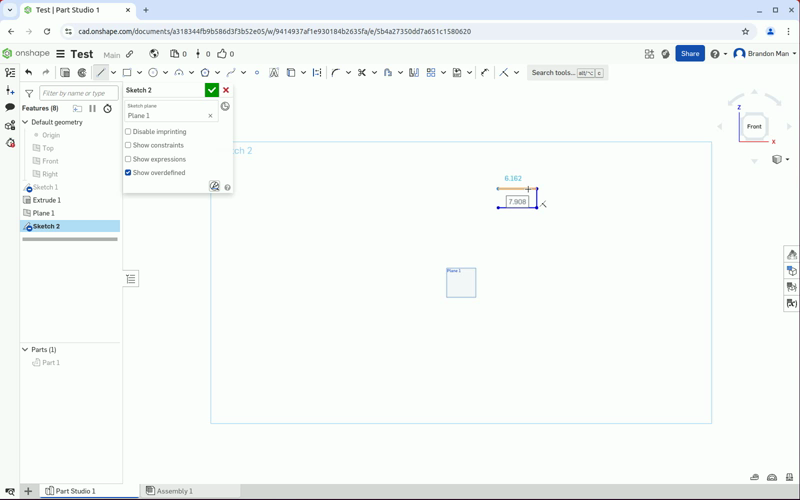
key_down(shift)
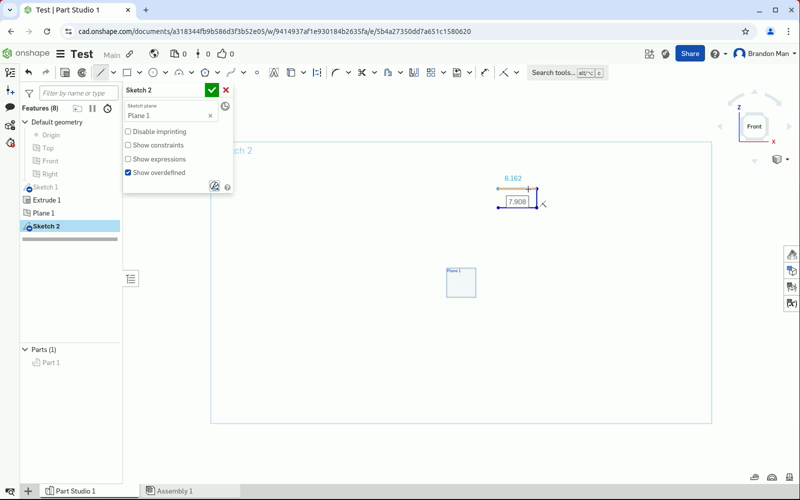
mouse_move(498, 207)
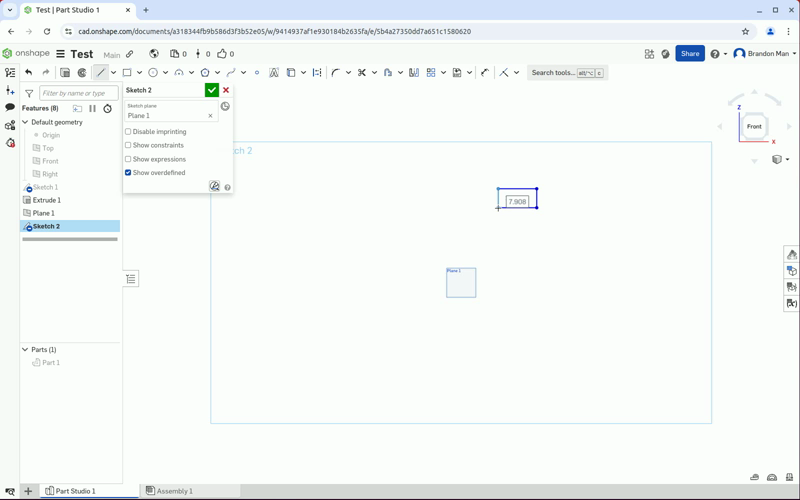
key_up(shift)
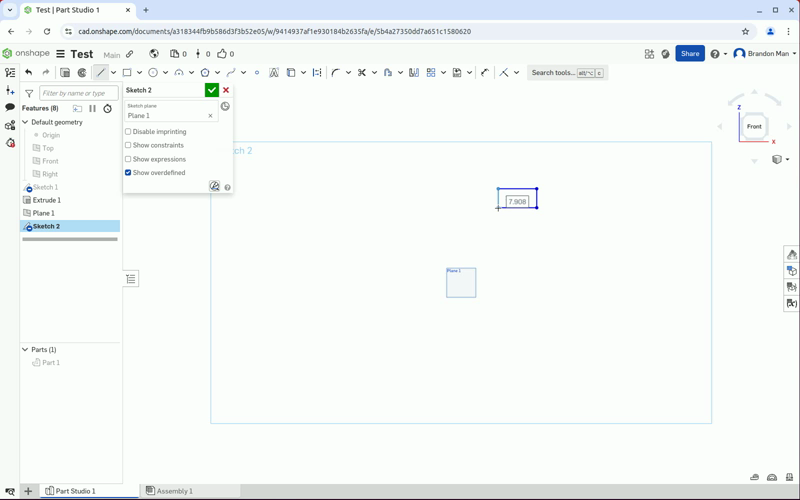
click(498, 207)
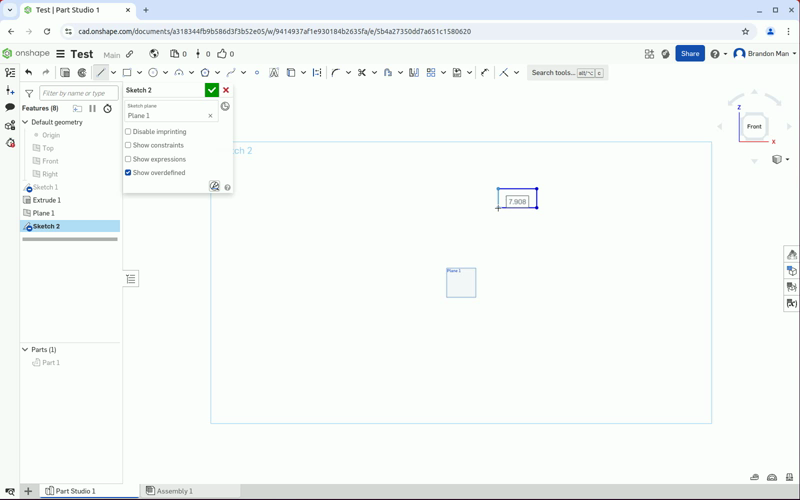
key(esc)
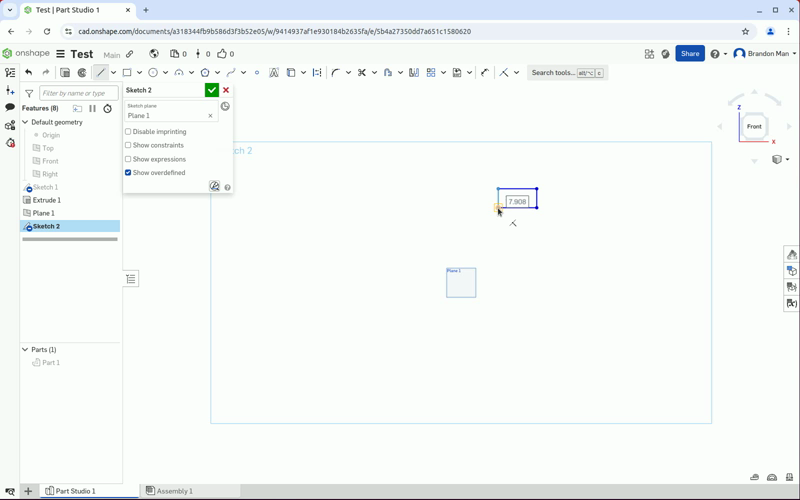
mouse_move(503, 196)
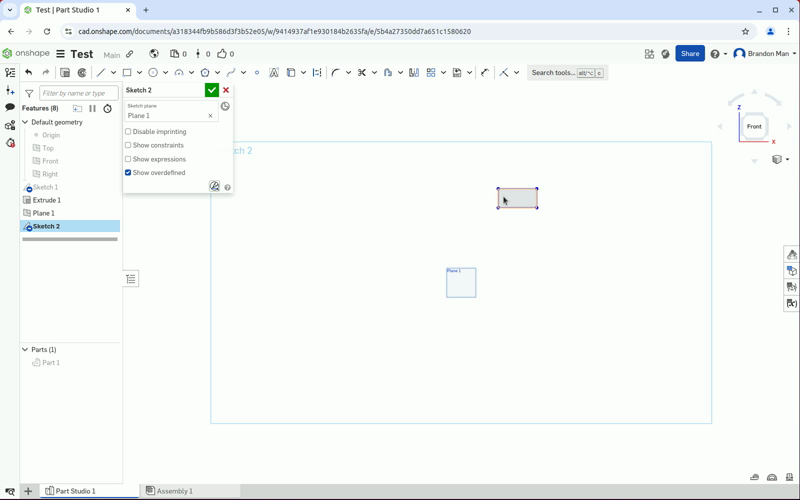
scroll(6)
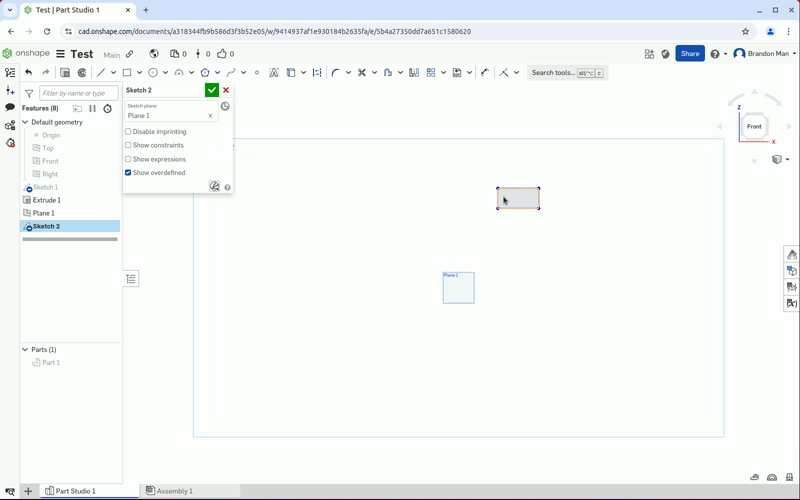
scroll(6)
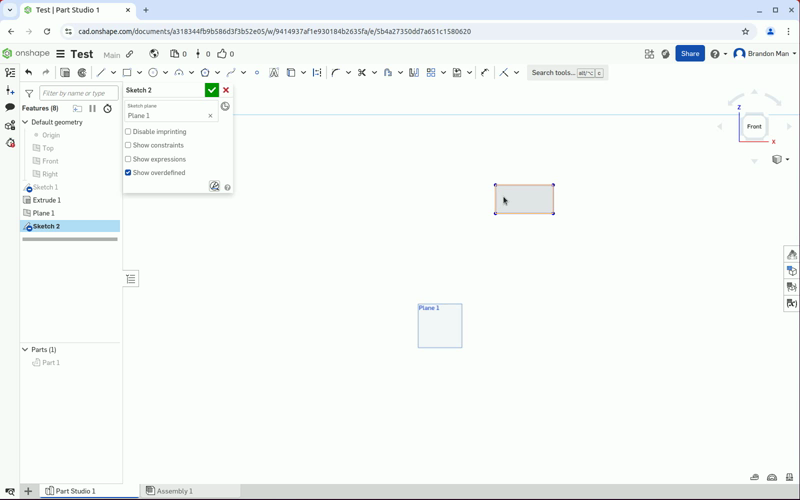
scroll(6)
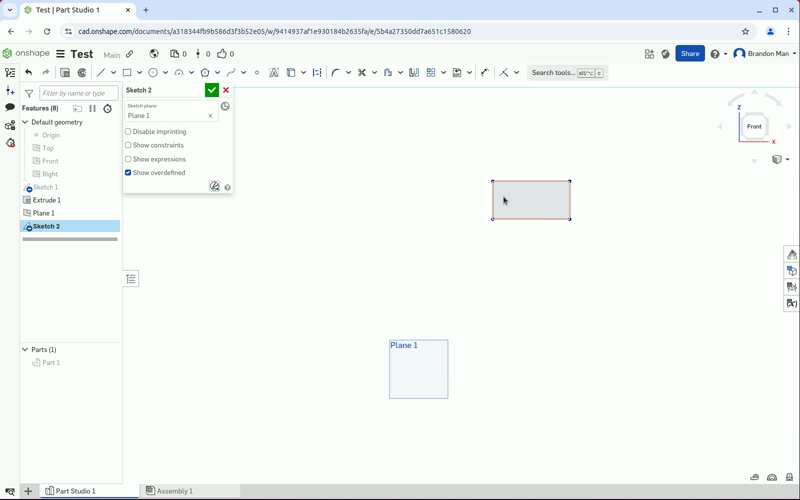
scroll(6)
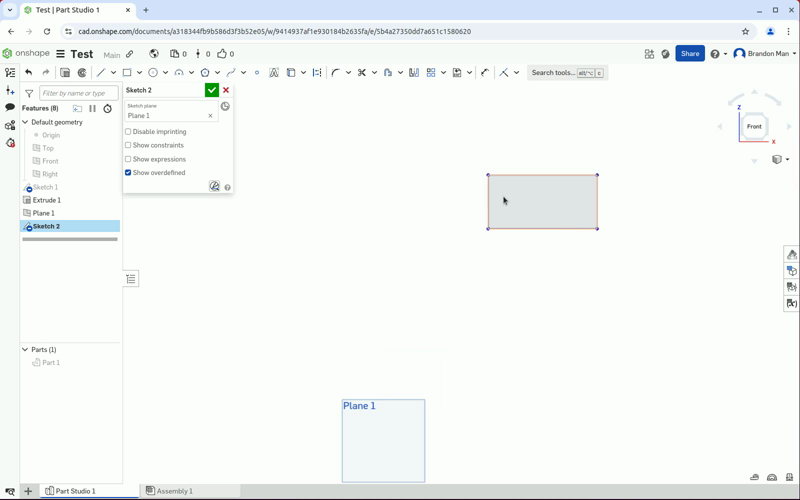
scroll(6)
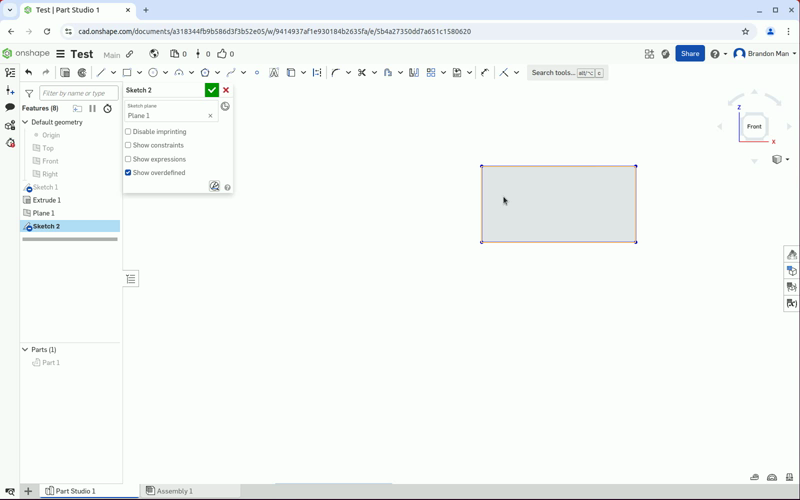
scroll(6)
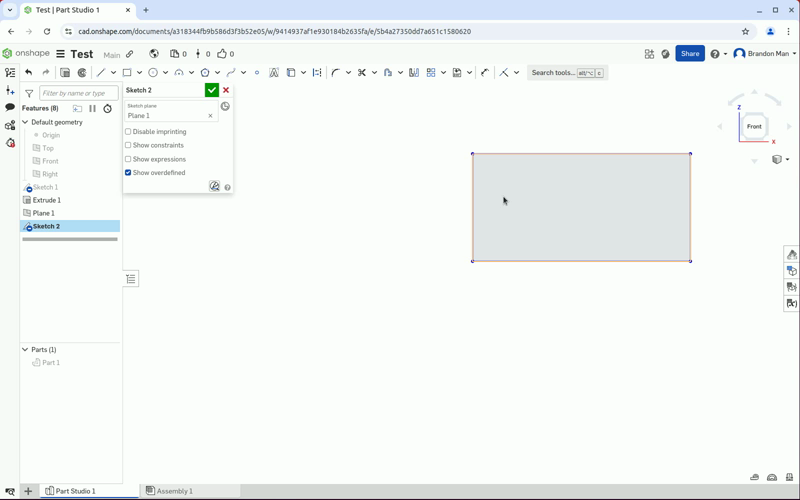
scroll(6)
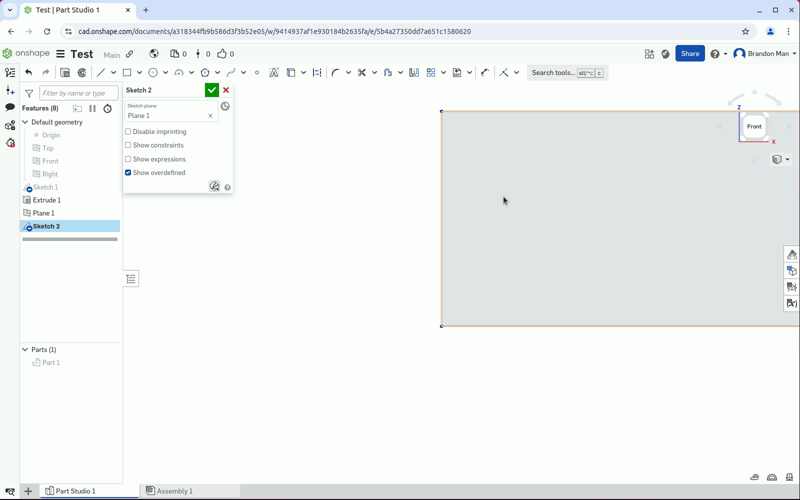
click(503, 196)
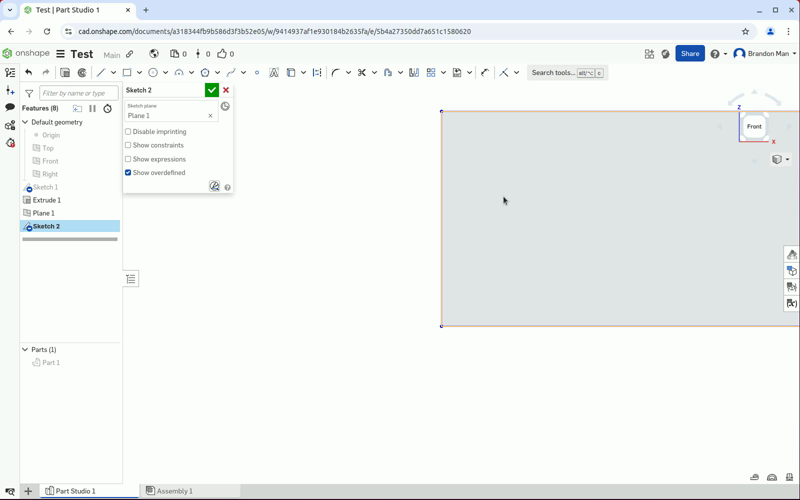
scroll(-6)
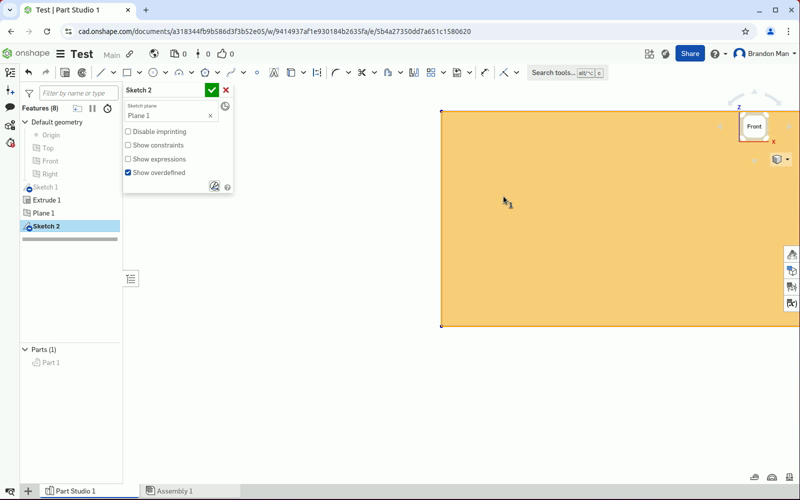
scroll(-6)
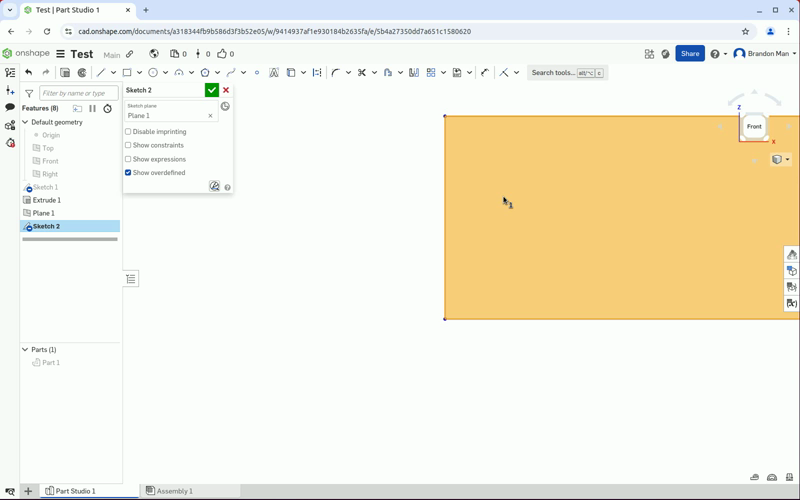
scroll(-6)
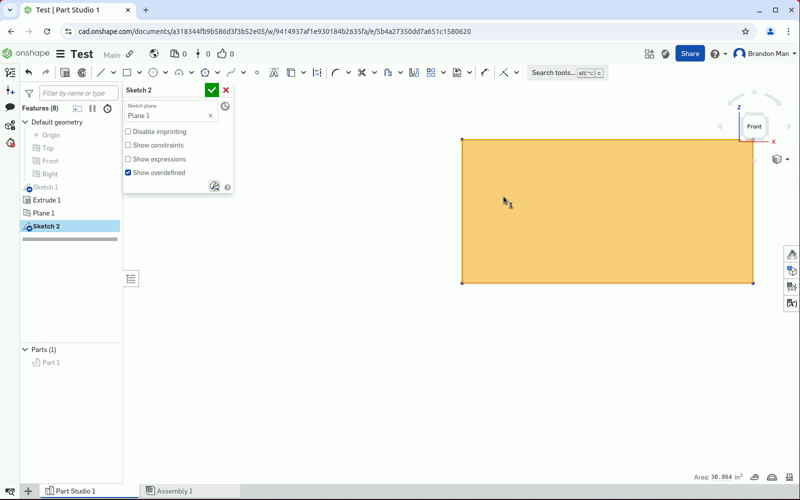
scroll(-6)
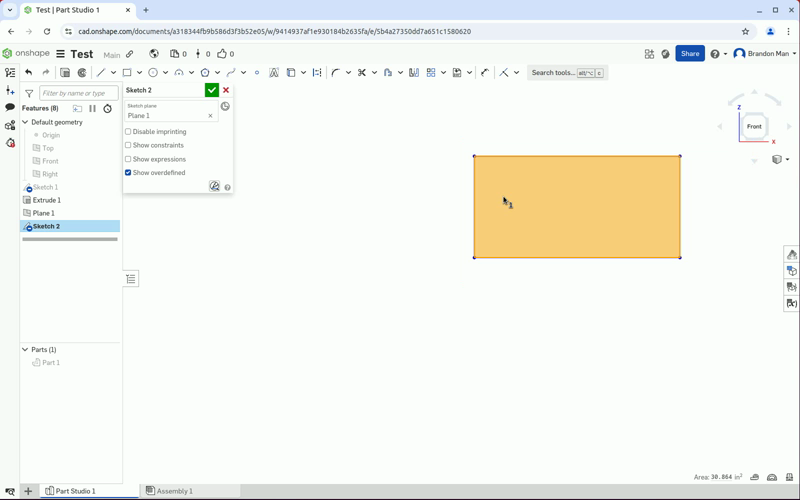
scroll(-6)
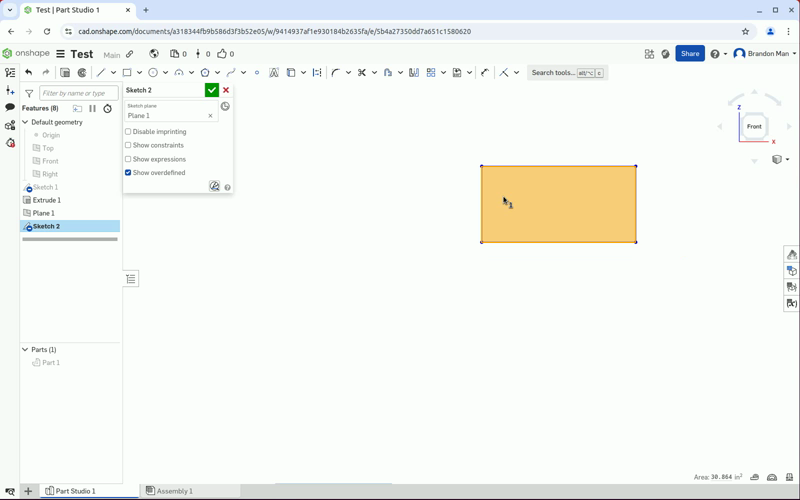
scroll(-6)
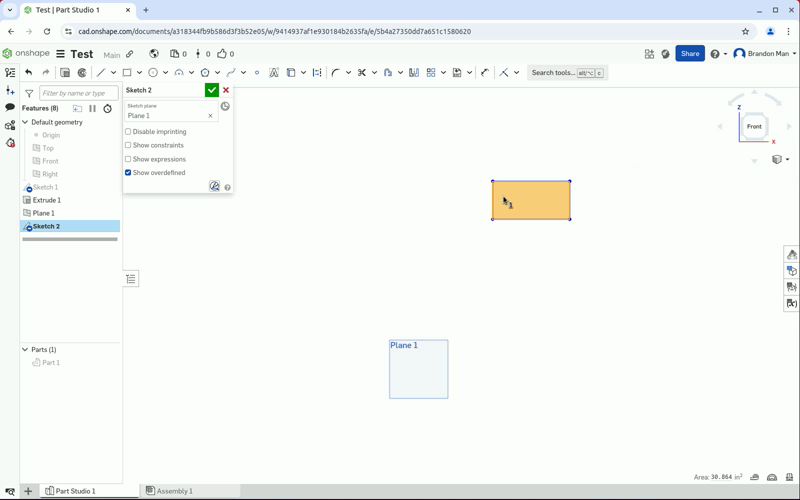
scroll(-6)
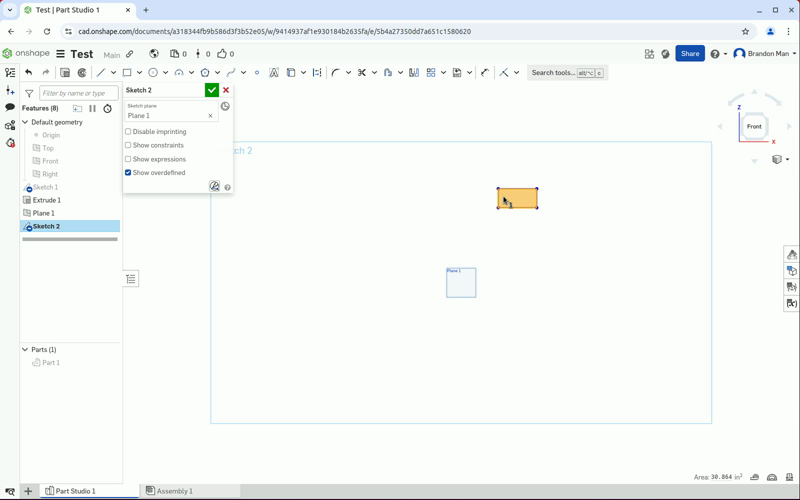
mouse_move(73, 352)
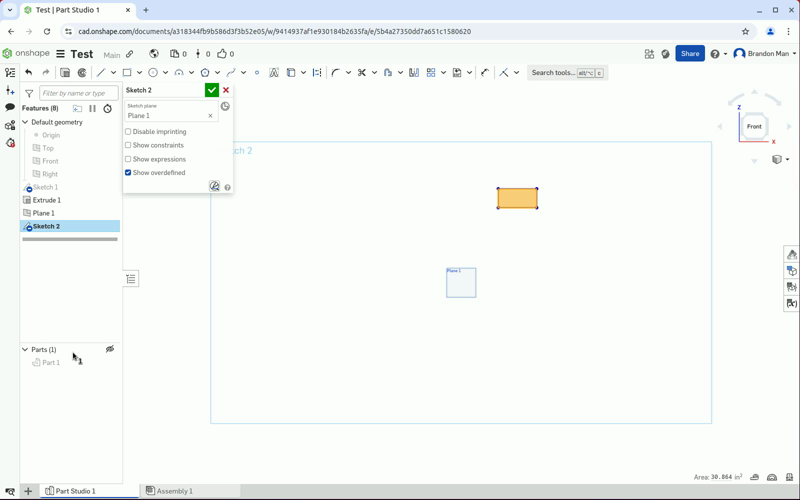
key(shift+y)
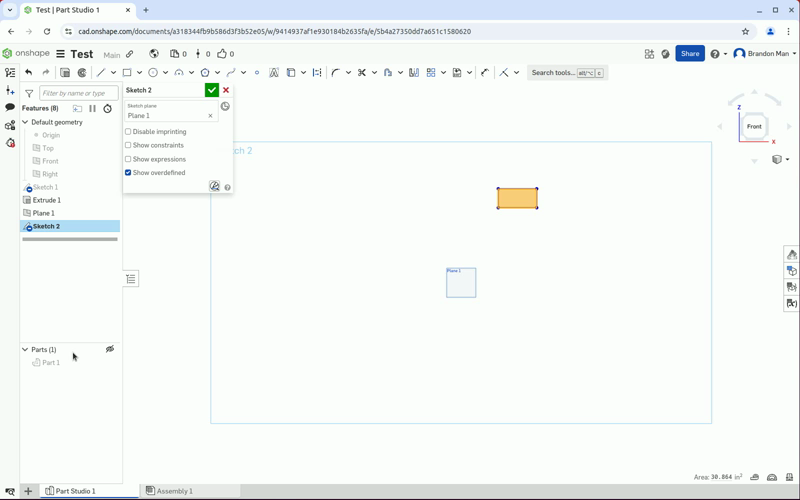
key(shift+e)
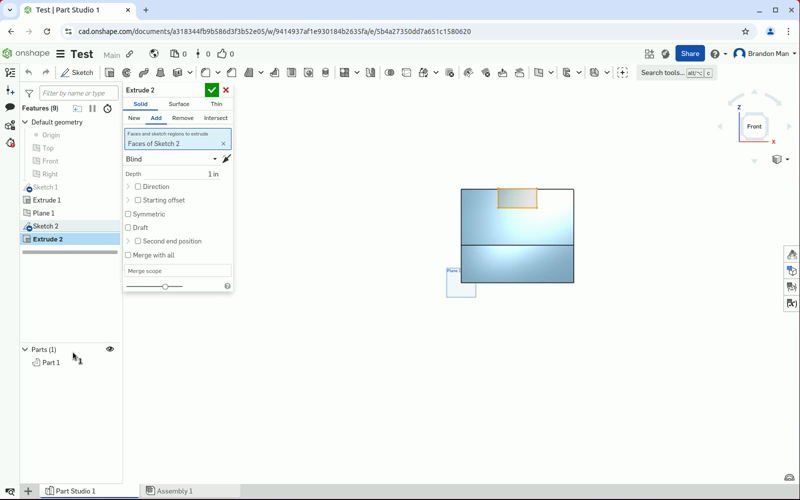
mouse_move(143, 106)
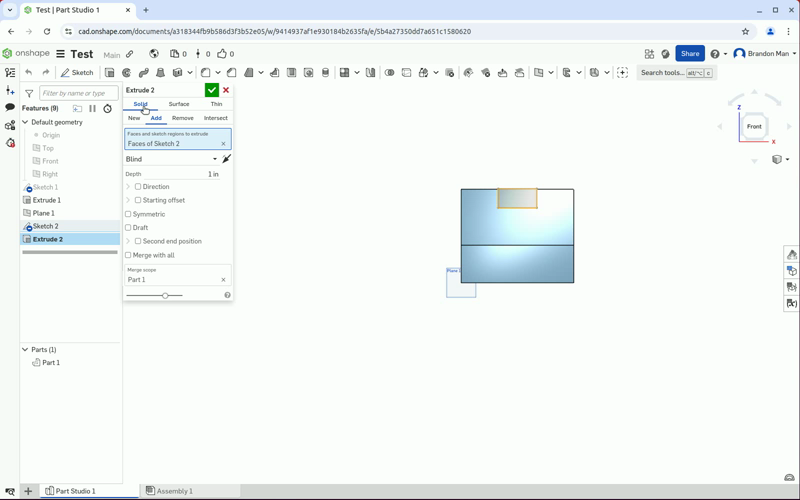
click(143, 106)
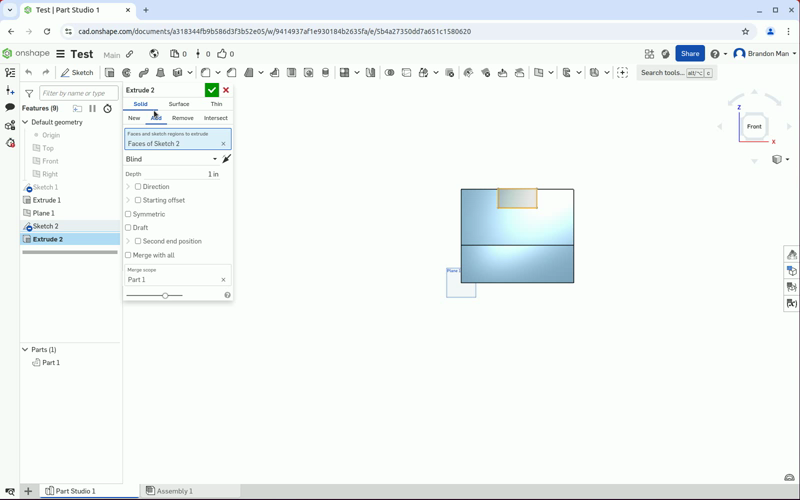
mouse_move(186, 120)
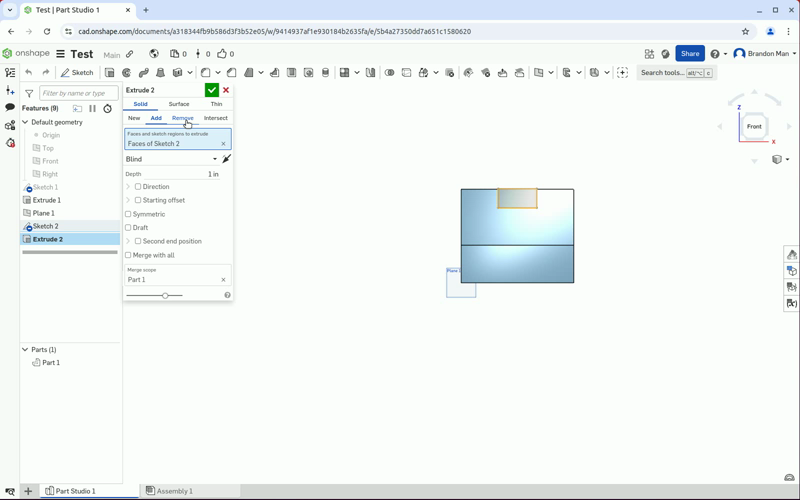
click(186, 120)
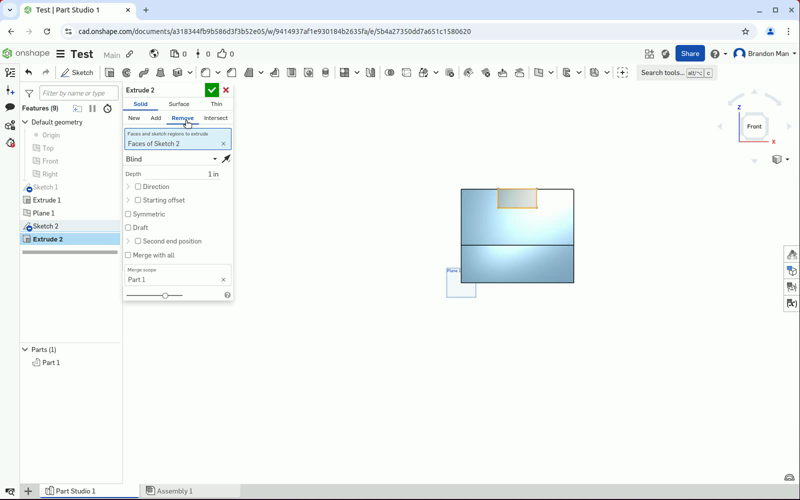
key(tab, 4)
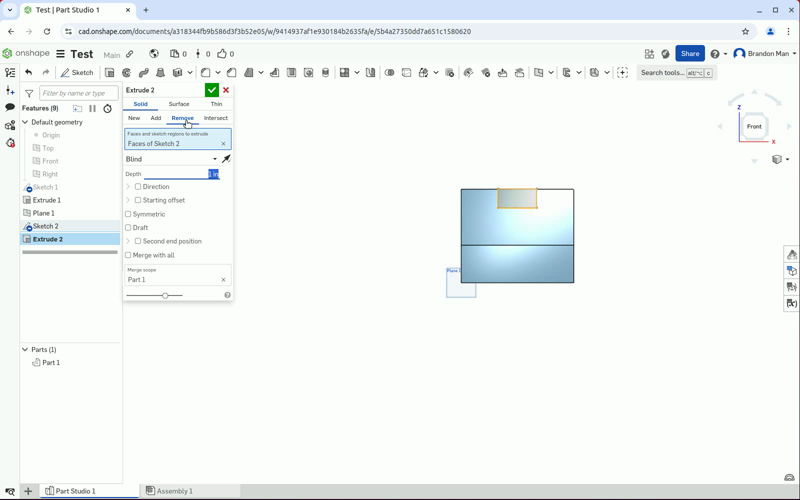
text(15.405)
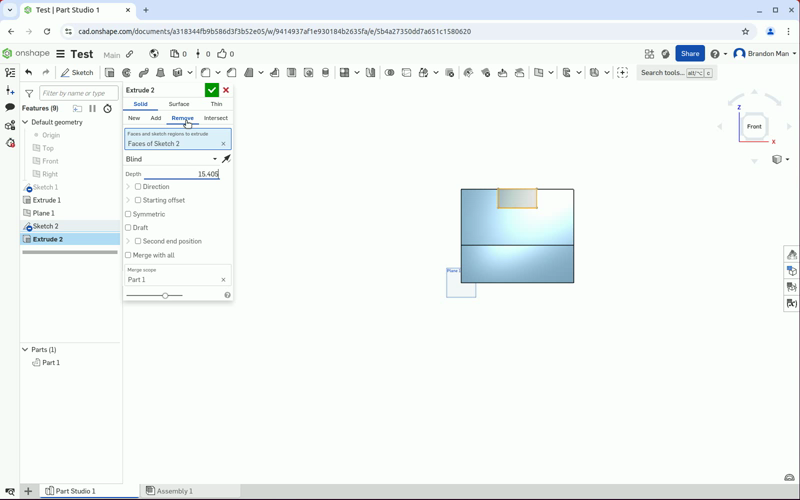
key(tab, 6)
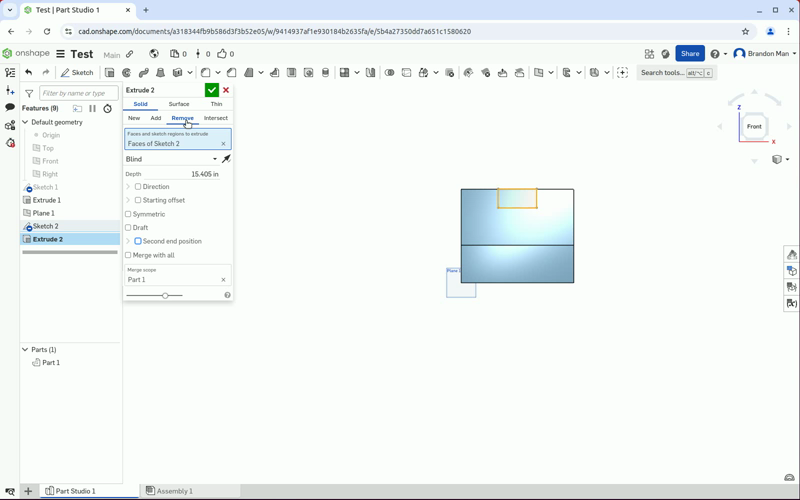
key(space)
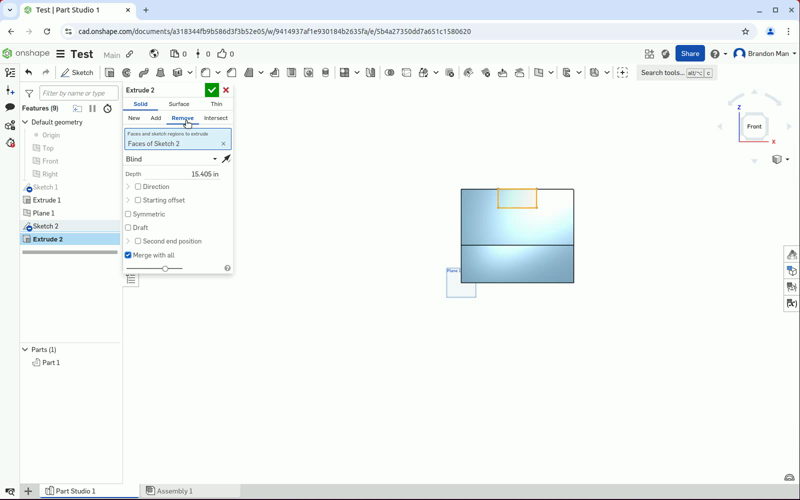
key(enter)
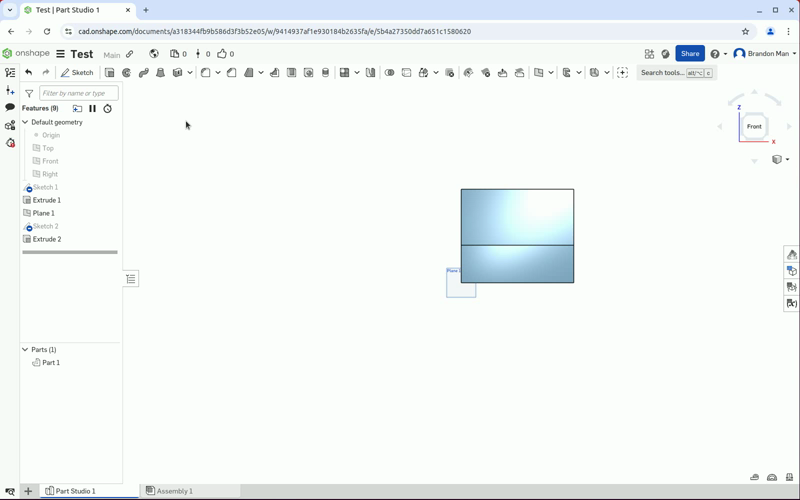
key(shift+h)
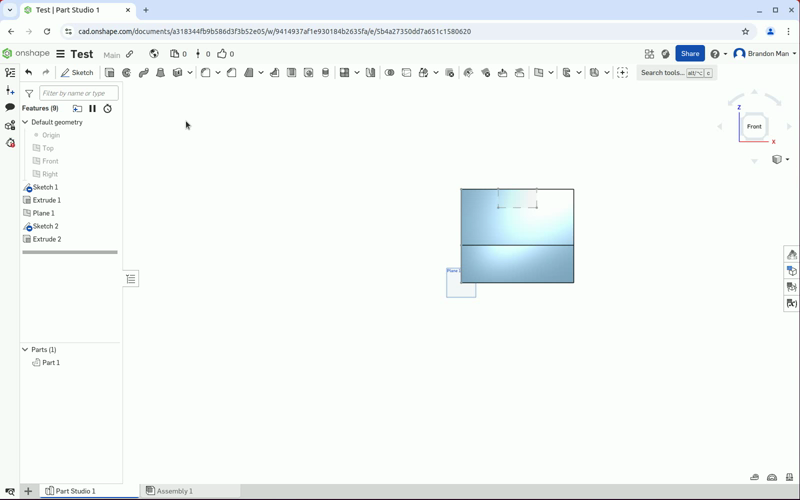
key(shift+h)
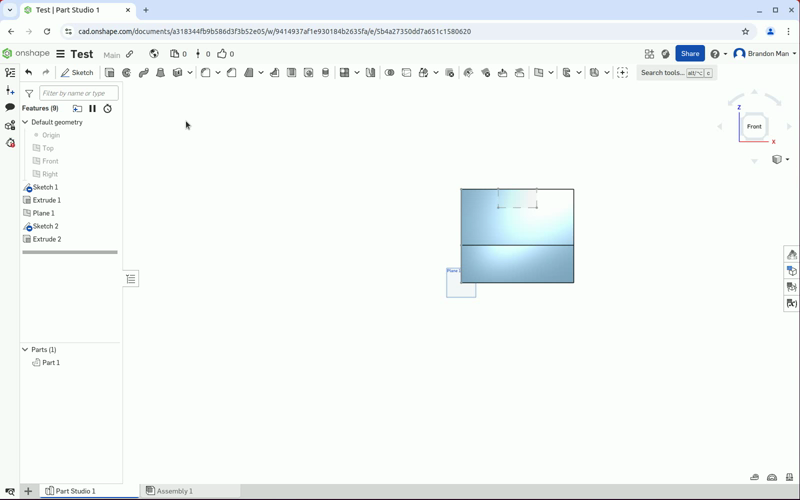
key(shift+7)
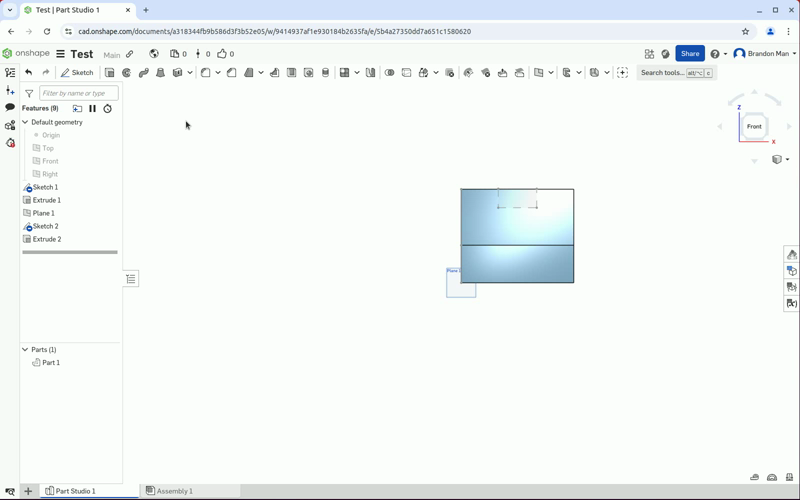
key(left, 2)
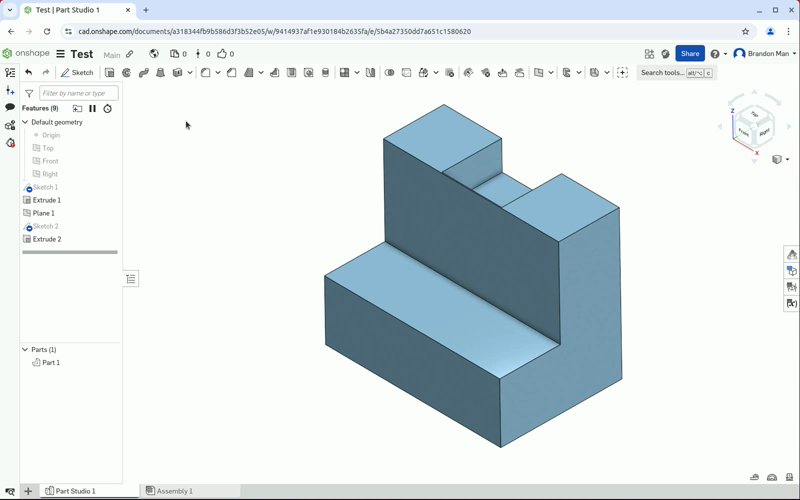
key(down, 2)
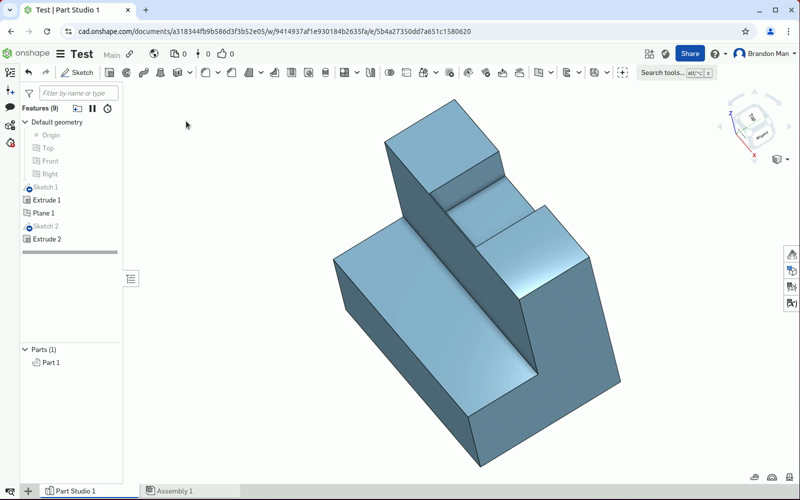
key(up, 2)
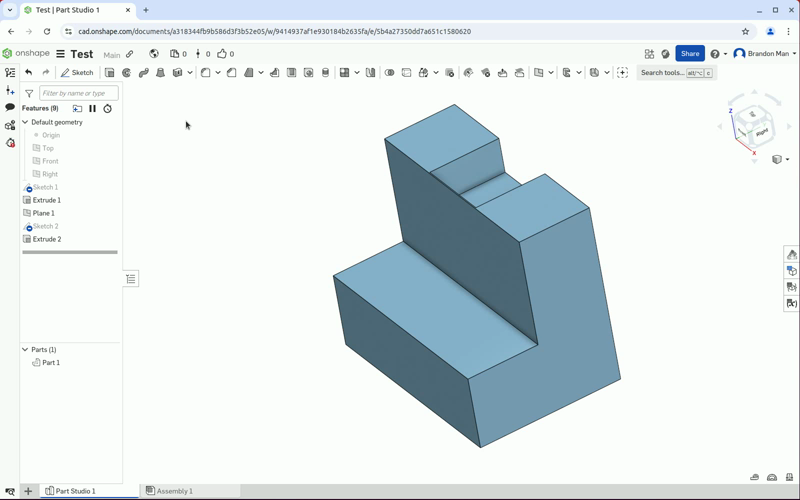
key(right, 2)
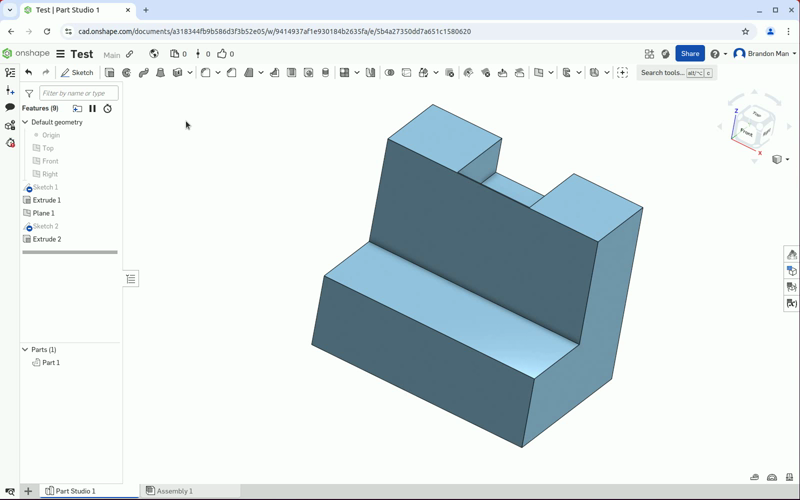
mouse_move(73, 189)
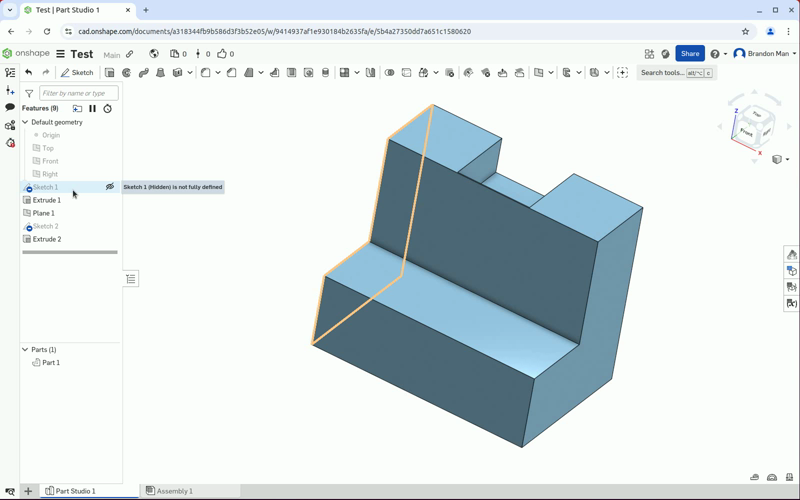
click(73, 189)